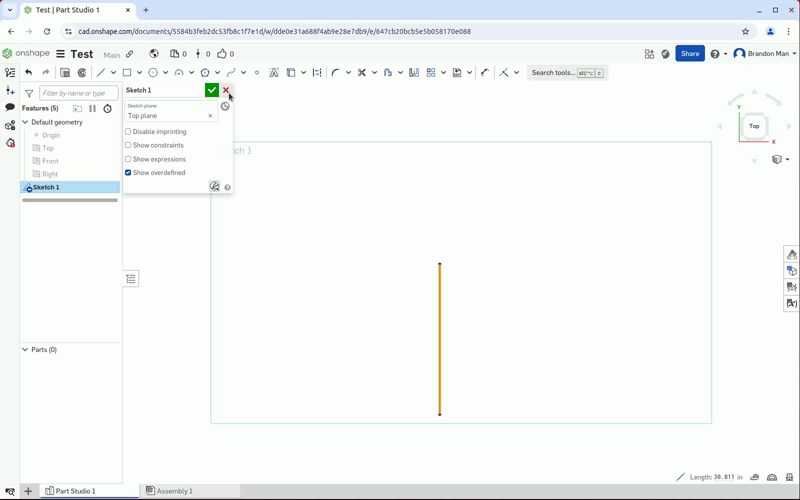
key(shift+h)
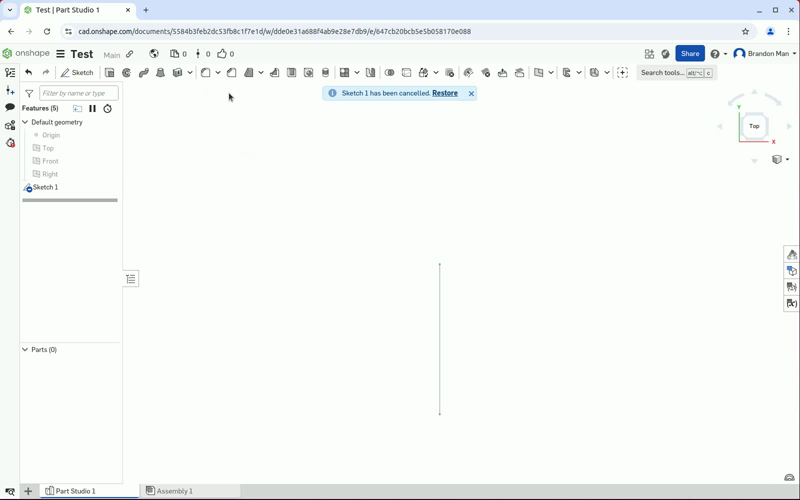
key(shift+s)
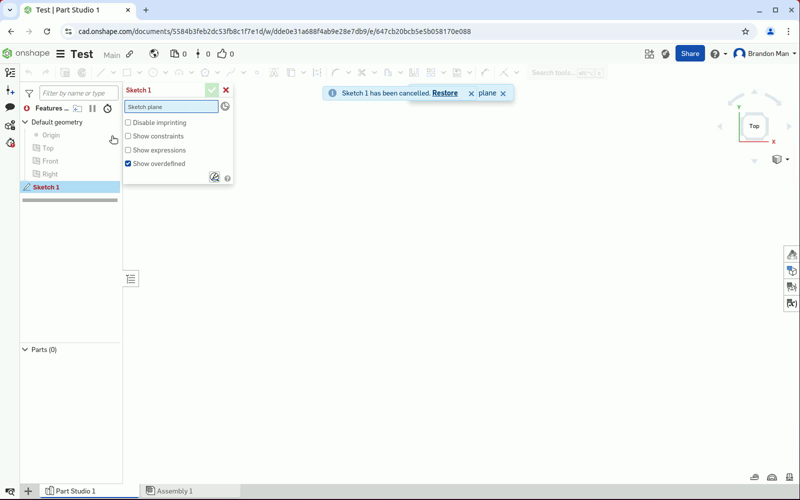
mouse_move(73, 150)
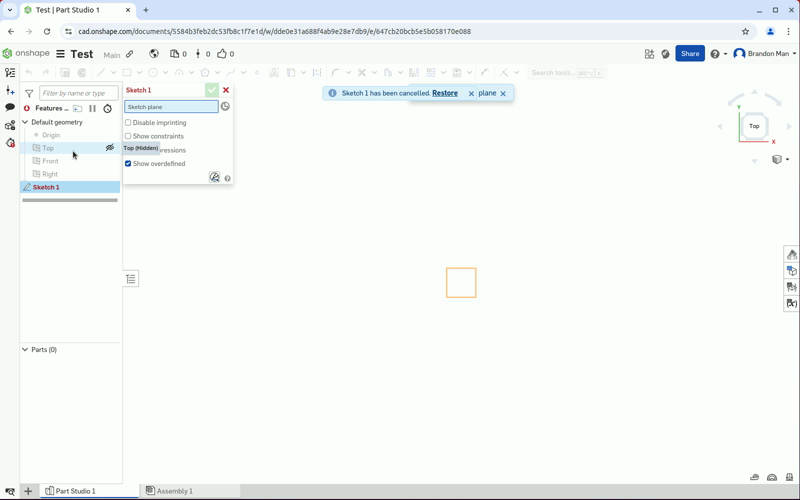
click(73, 150)
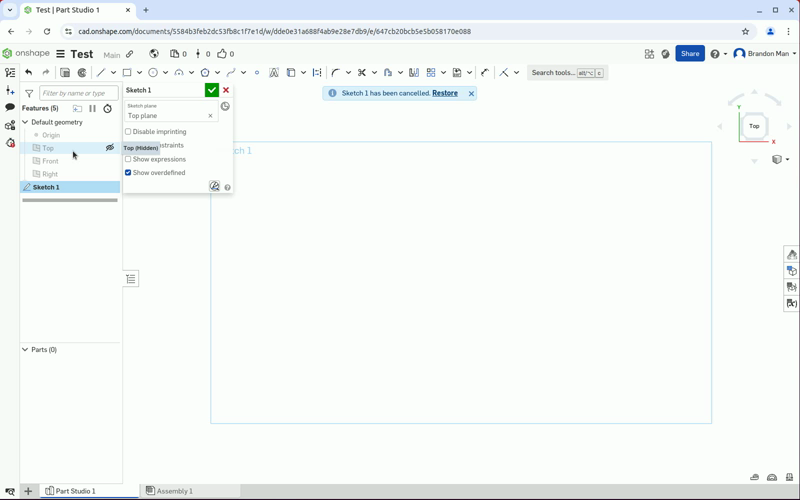
mouse_move(73, 352)
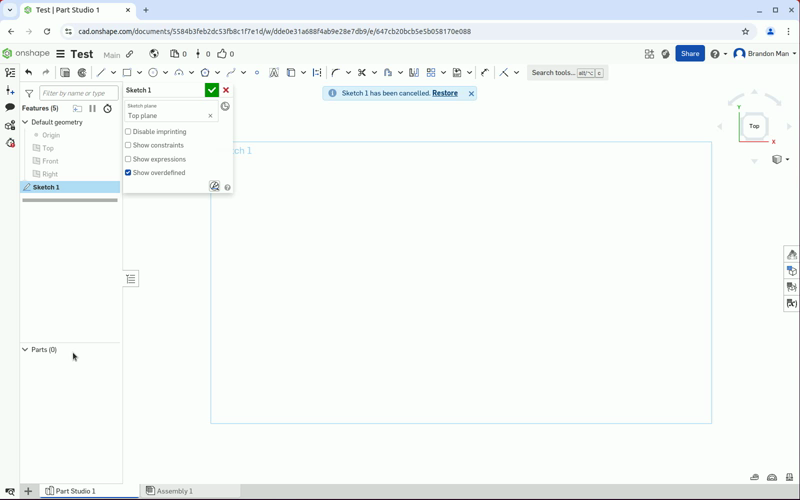
key(y)
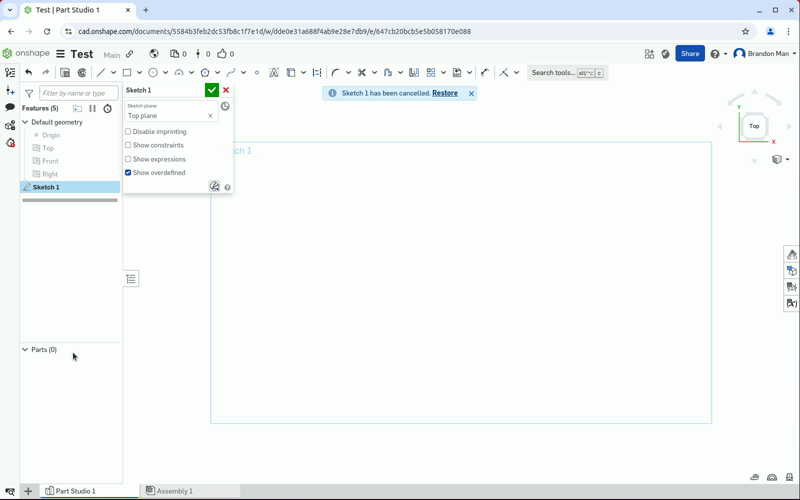
key(l)
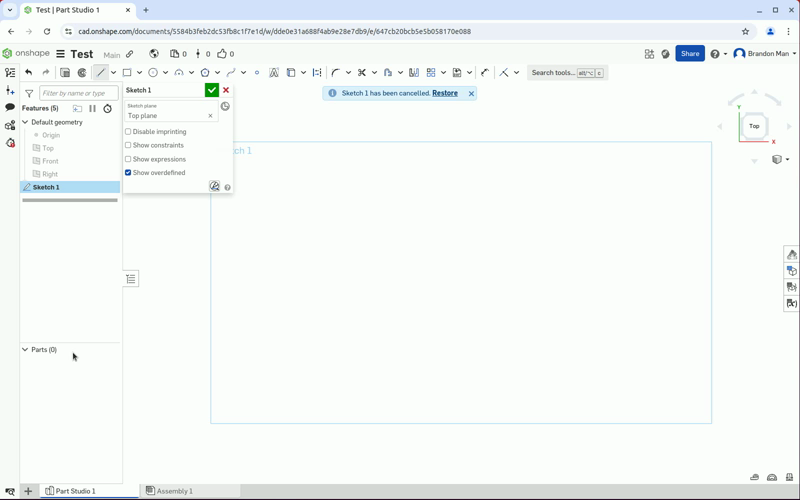
key_down(shift)
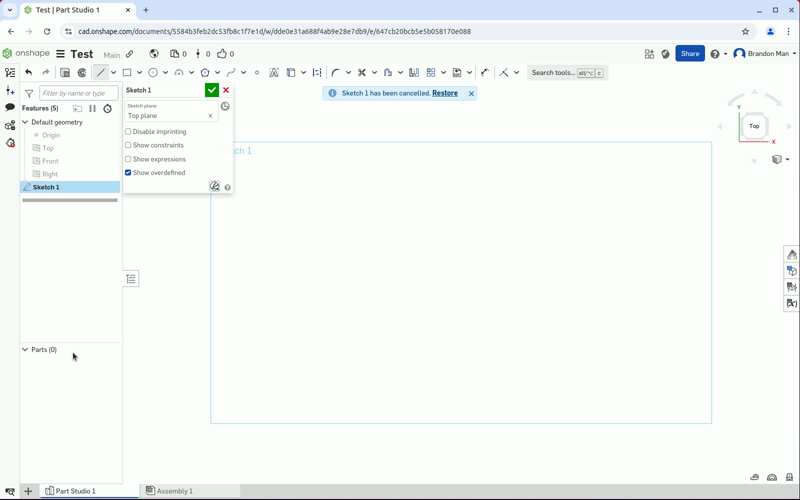
mouse_move(348, 395)
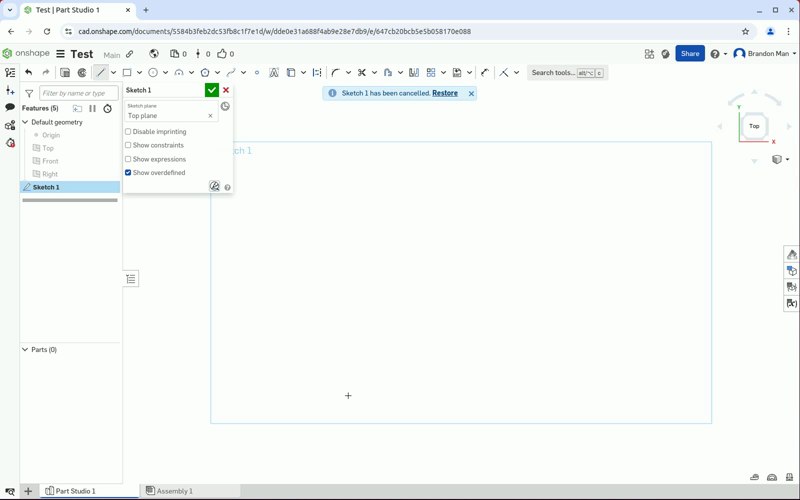
click(348, 395)
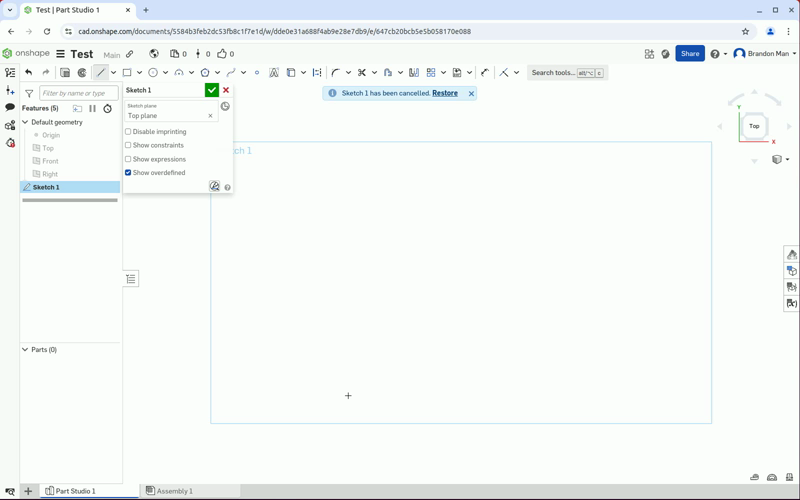
key_up(shift)
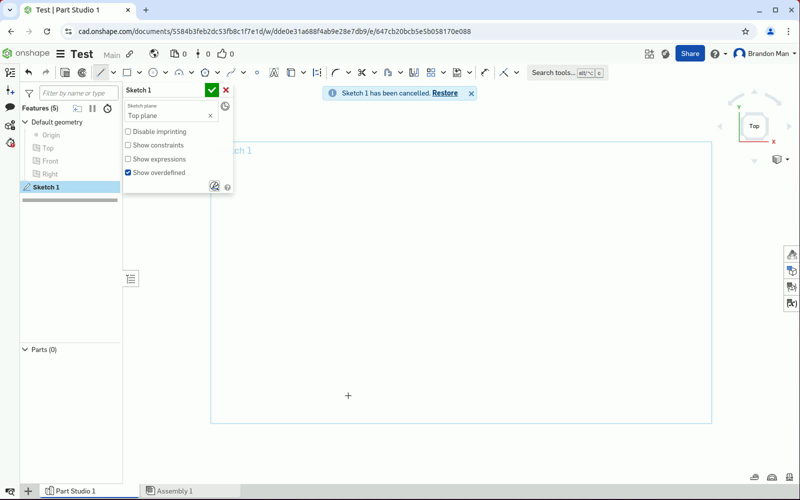
key_down(shift)
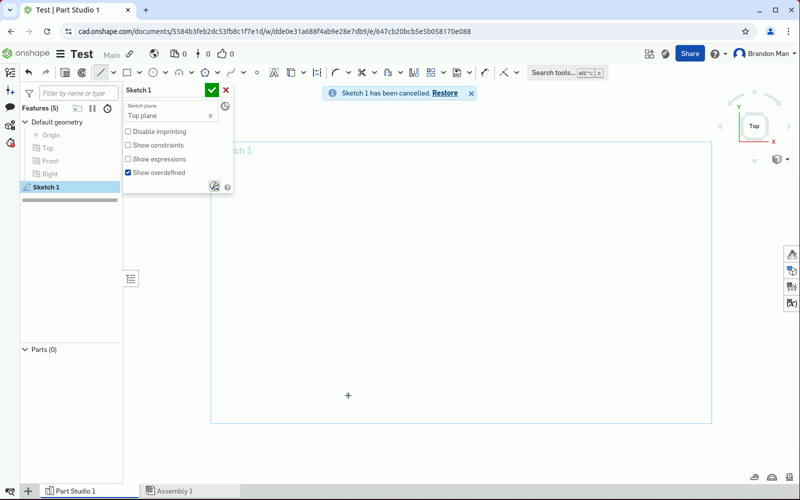
mouse_move(572, 395)
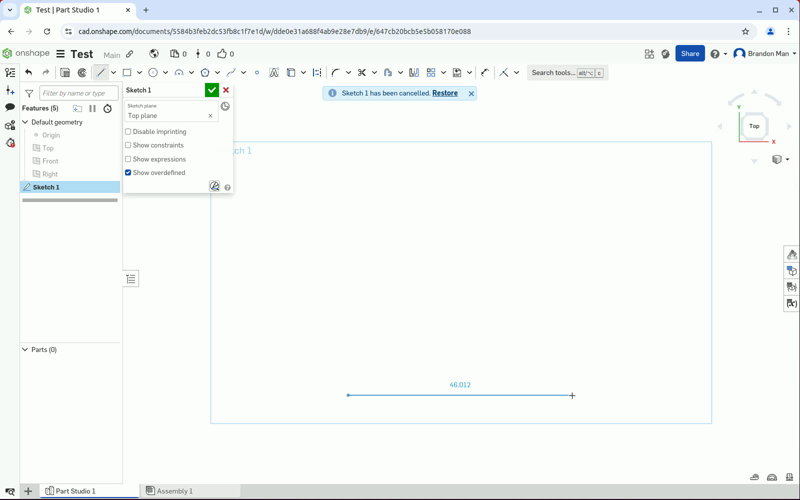
click(572, 395)
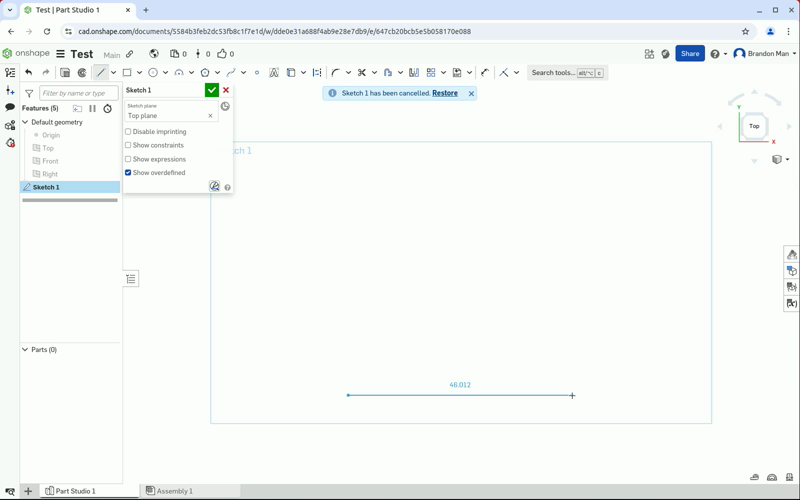
key_up(shift)
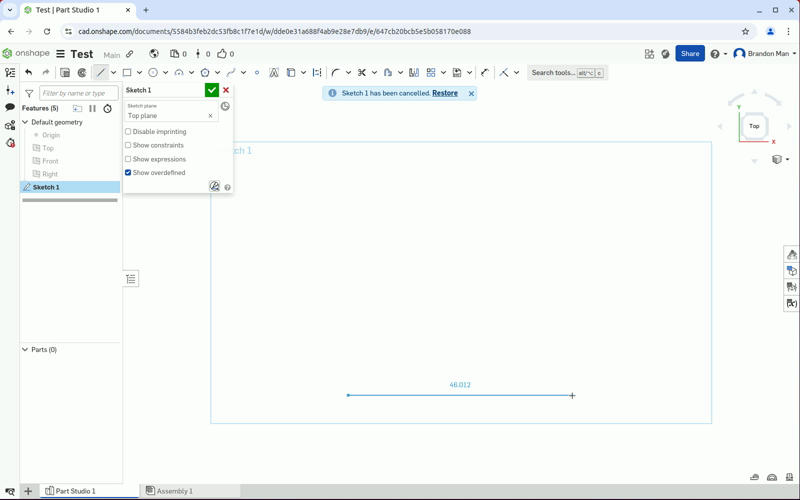
key_down(shift)
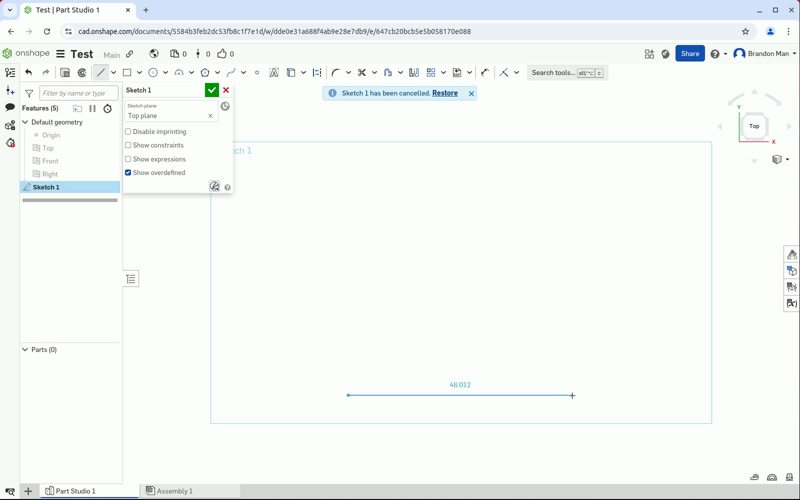
mouse_move(572, 171)
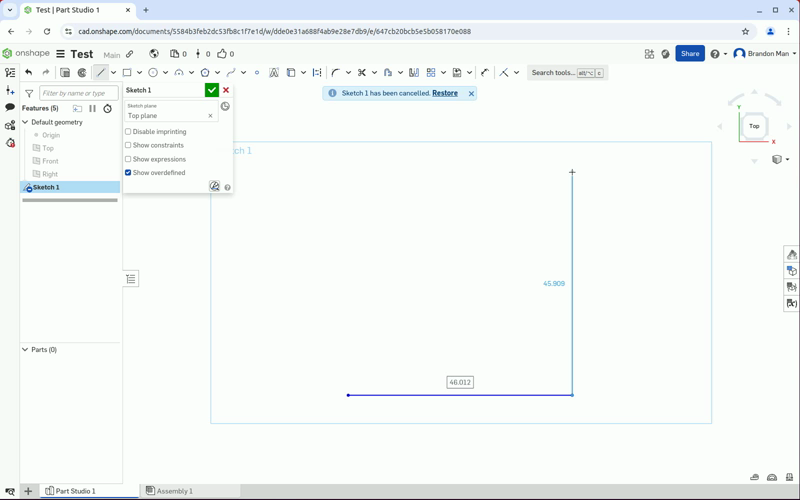
click(572, 171)
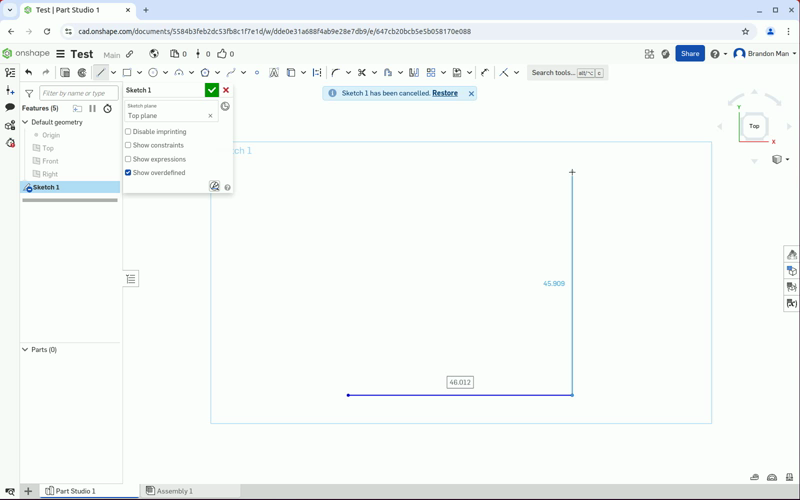
key_up(shift)
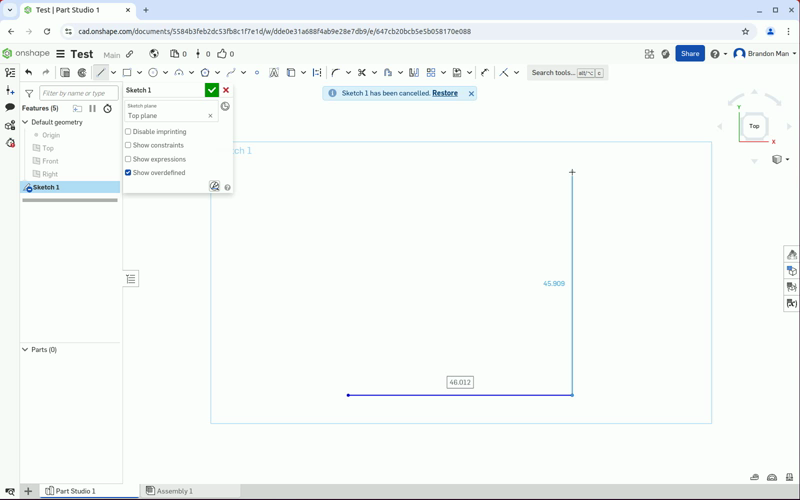
key_down(shift)
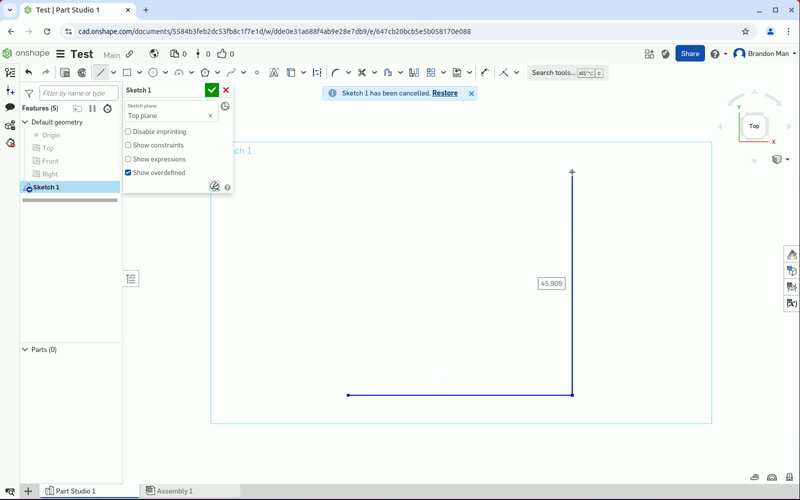
mouse_move(383, 171)
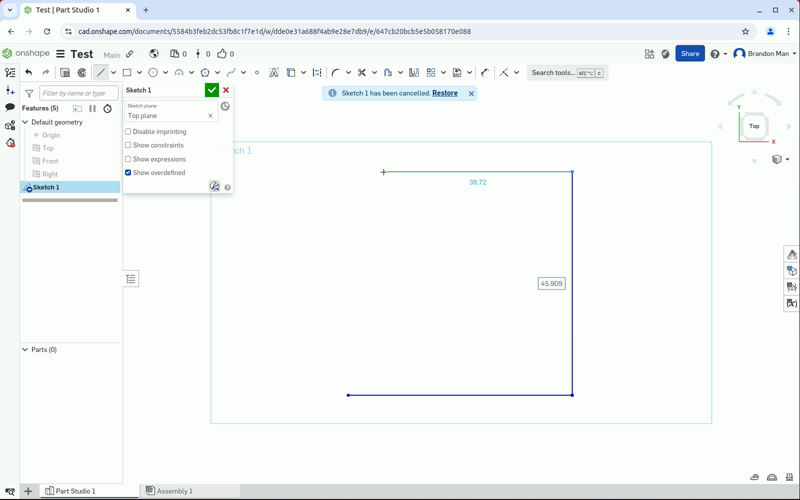
click(383, 171)
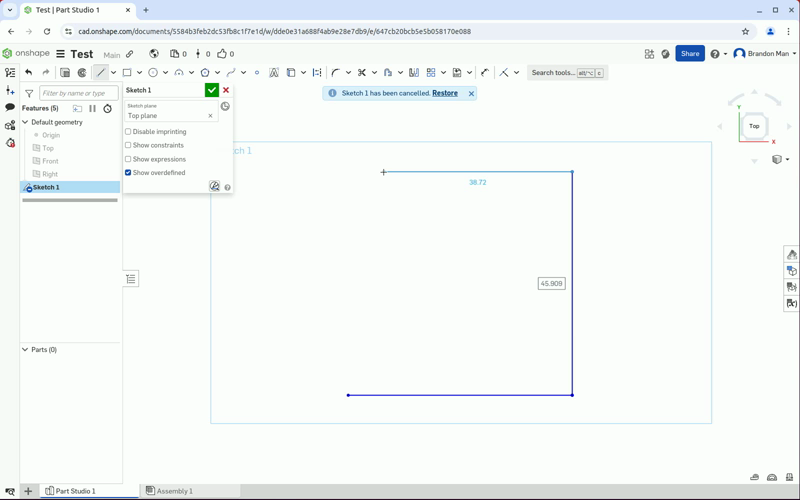
key_up(shift)
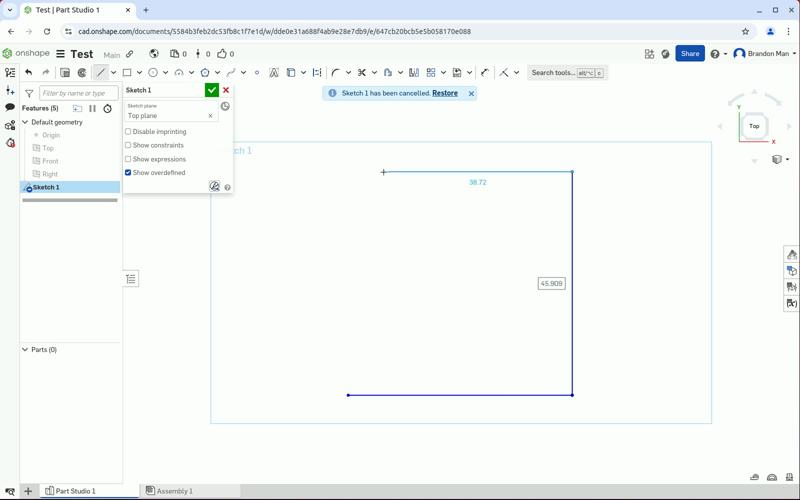
key_down(shift)
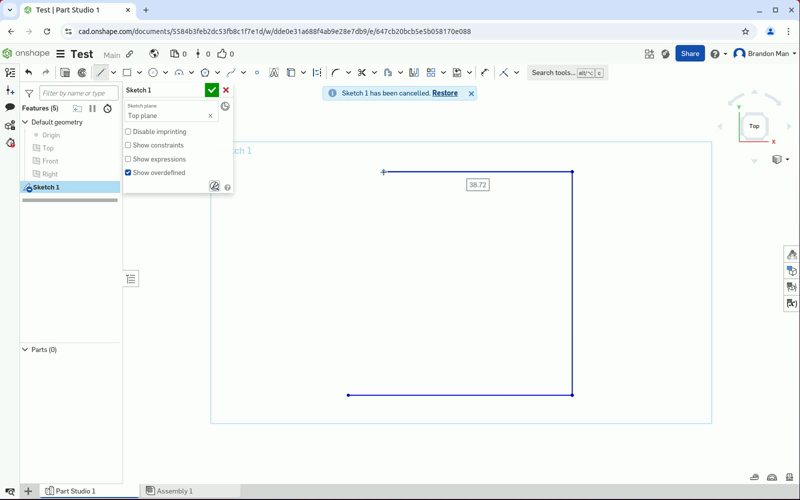
mouse_move(413, 171)
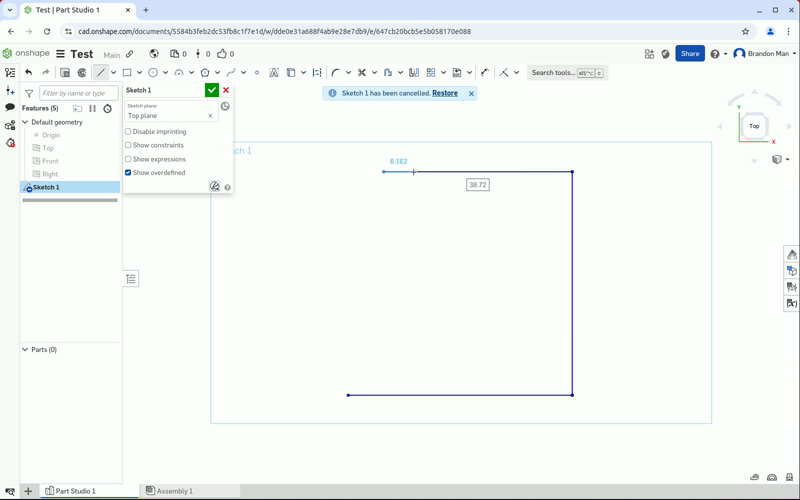
mouse_move(348, 202)
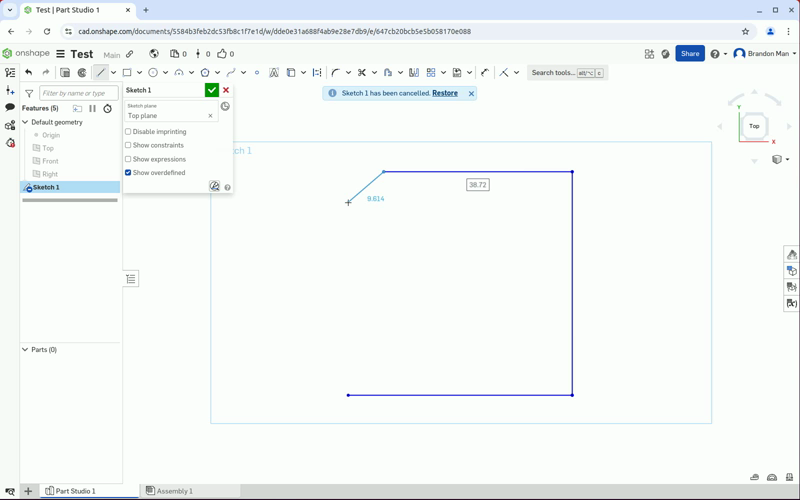
click(348, 202)
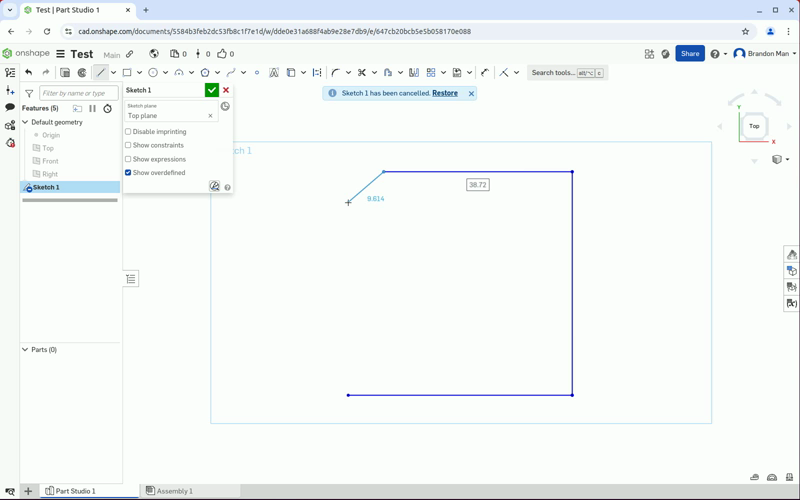
key_up(shift)
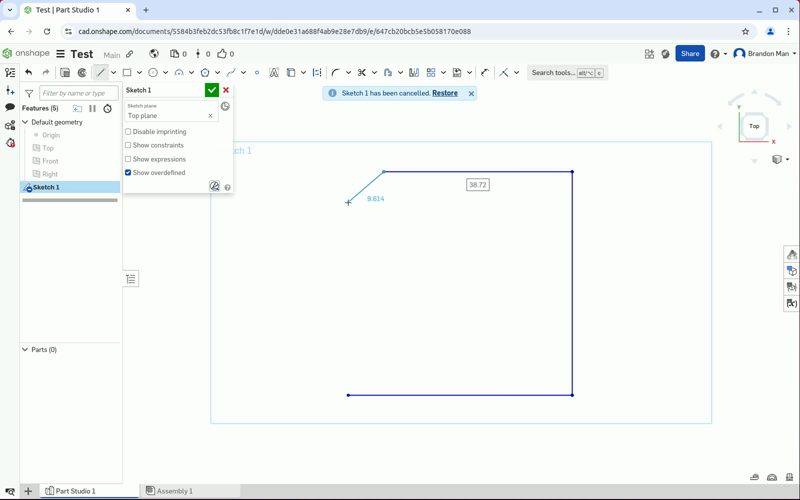
key_down(shift)
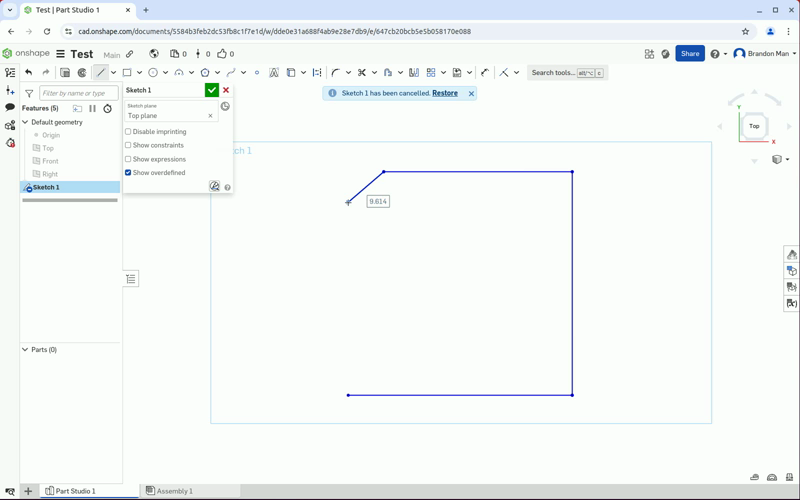
mouse_move(348, 395)
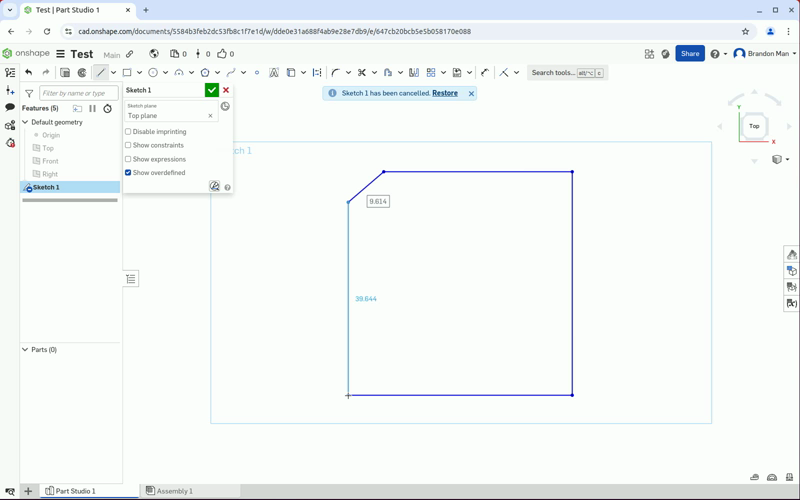
key_up(shift)
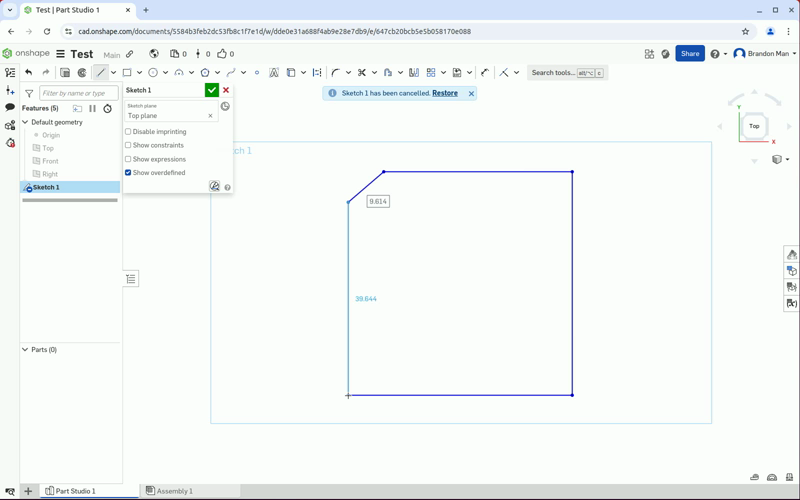
click(348, 395)
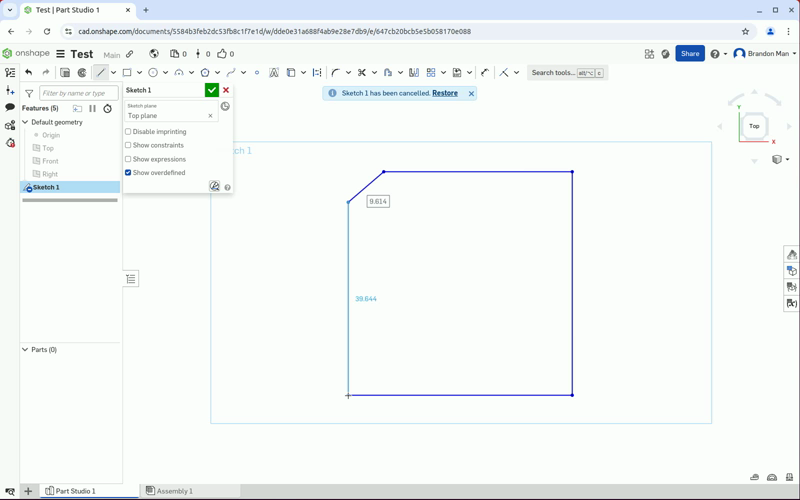
key(esc)
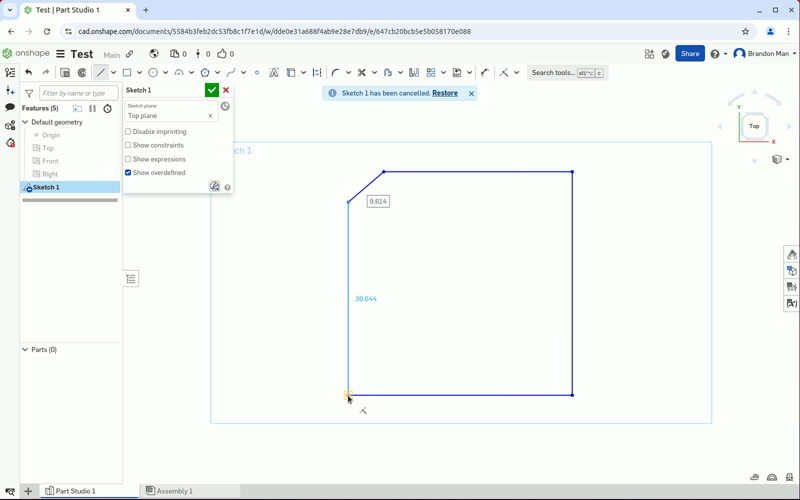
mouse_move(447, 287)
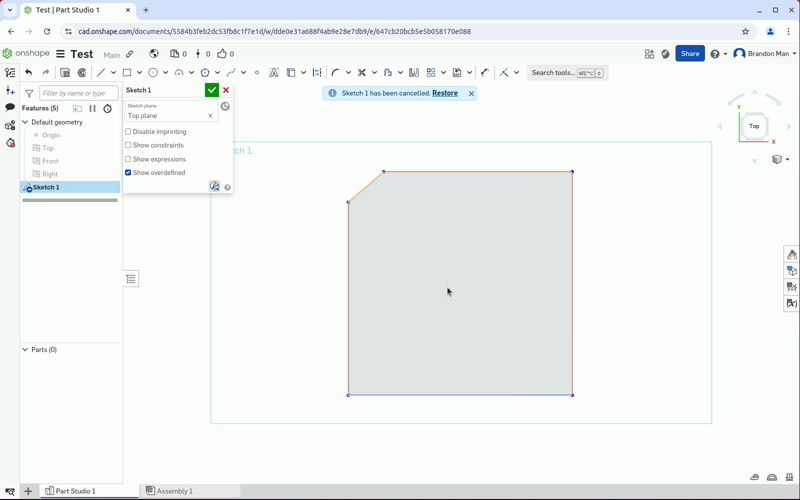
click(447, 287)
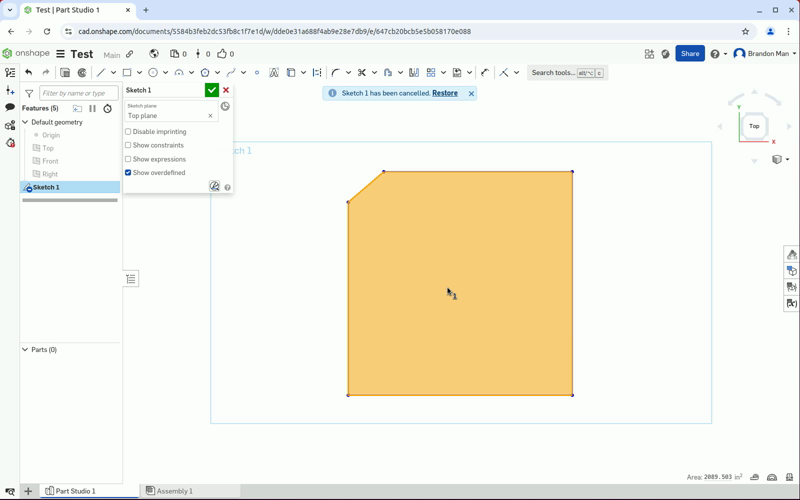
mouse_move(73, 352)
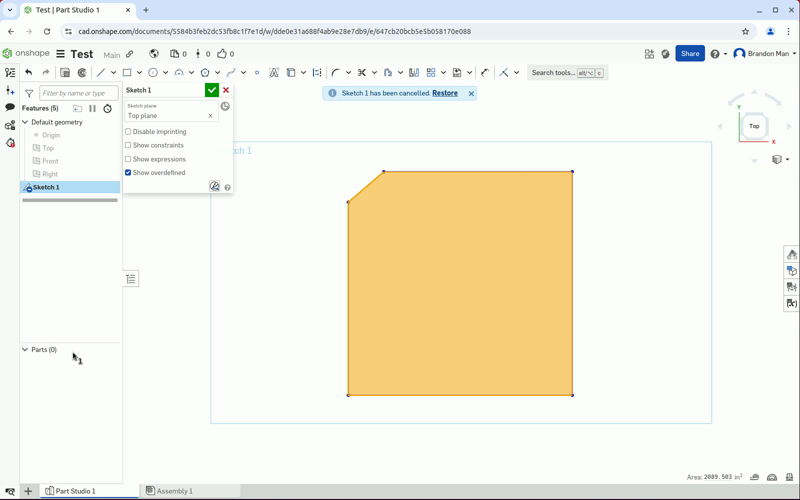
key(shift+y)
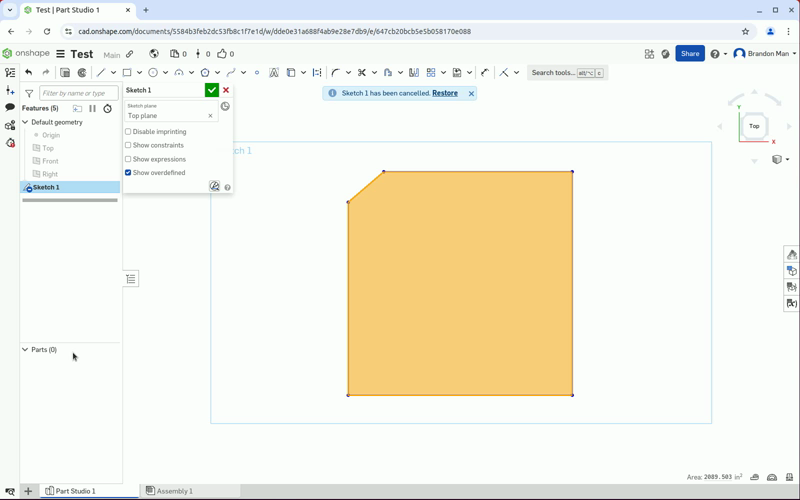
key(shift+e)
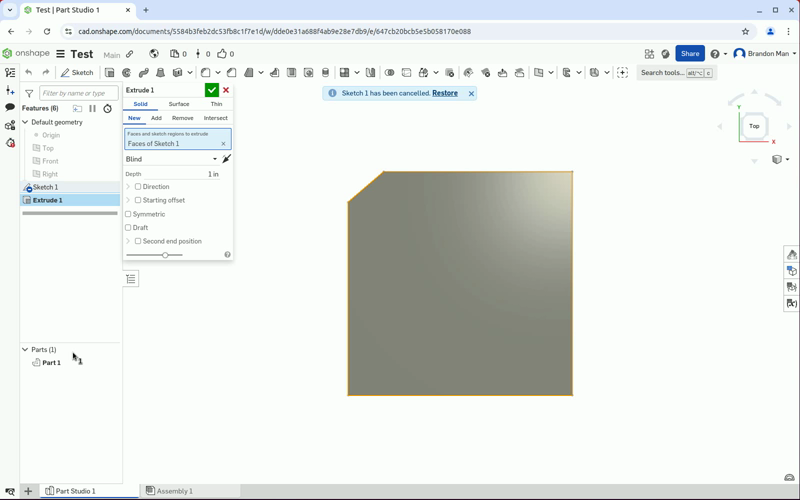
mouse_move(143, 106)
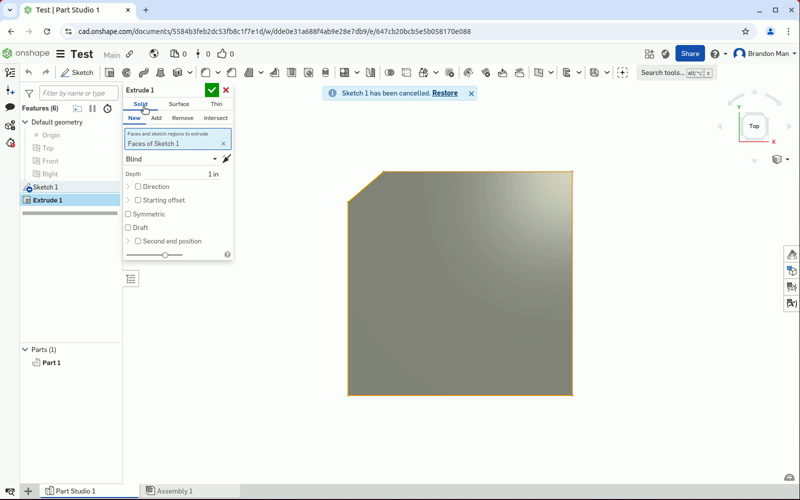
click(143, 106)
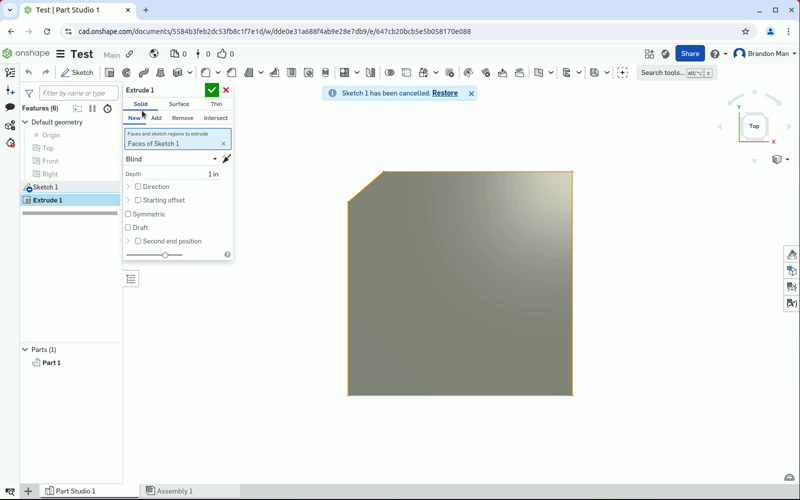
mouse_move(137, 120)
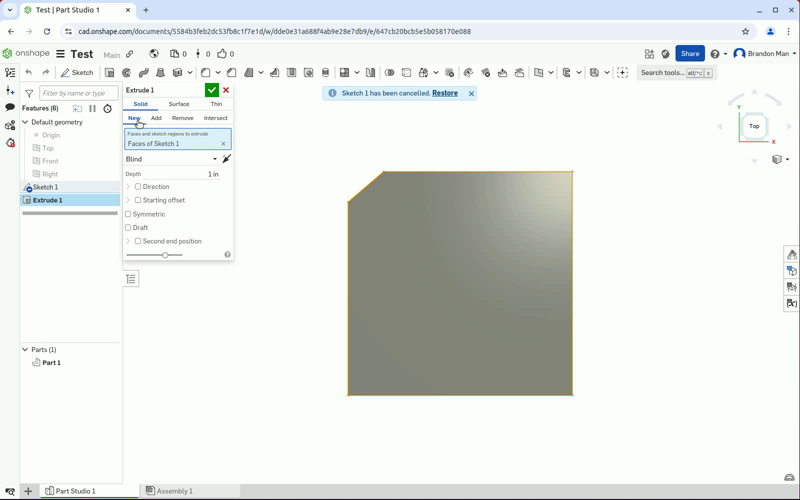
click(137, 120)
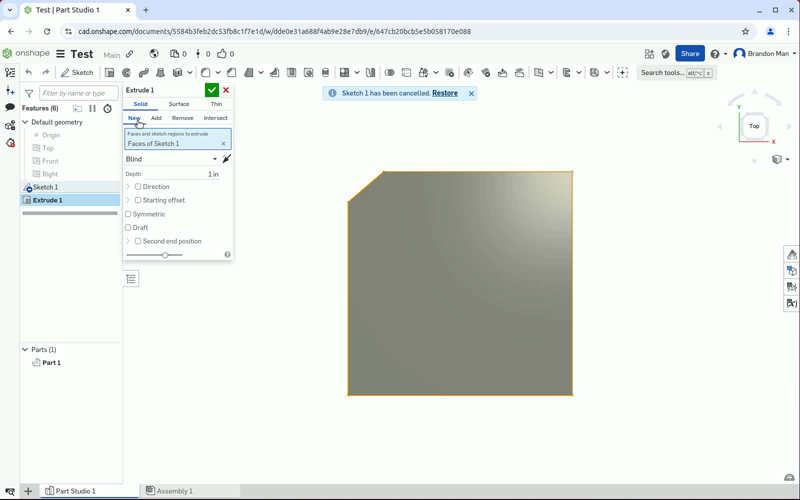
key(tab, 4)
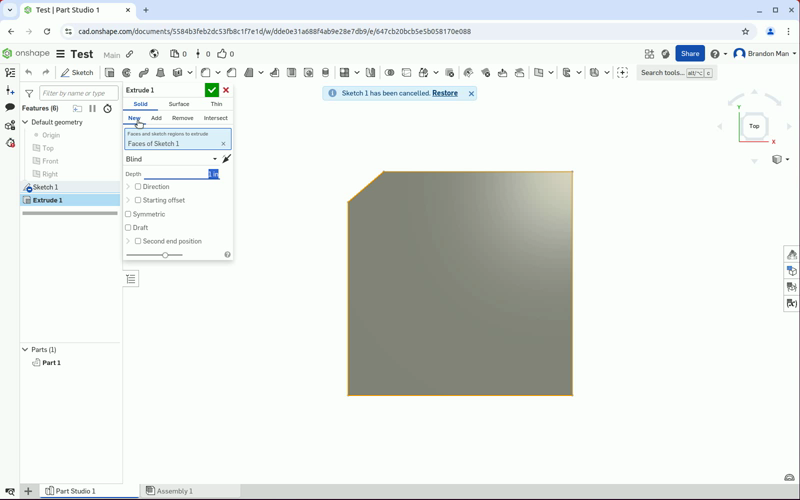
text(1.444)
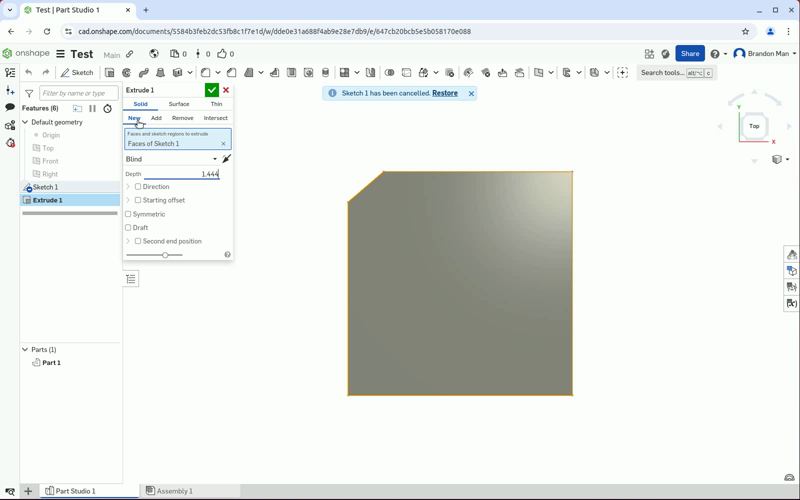
key(enter)
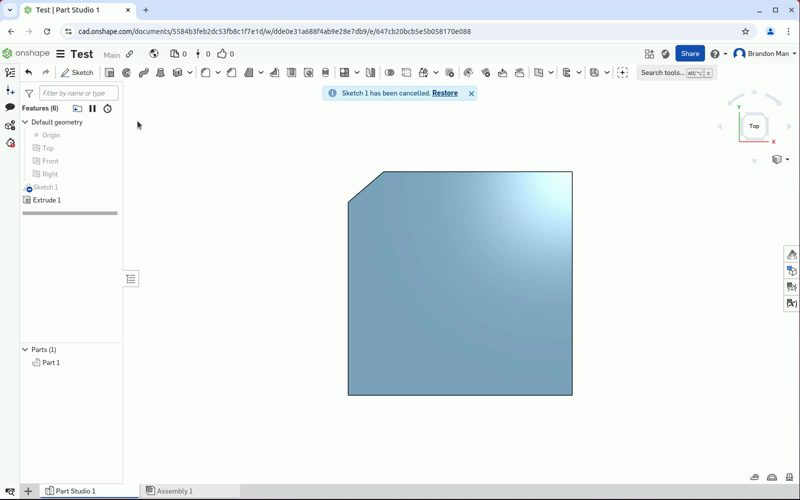
key(shift+h)
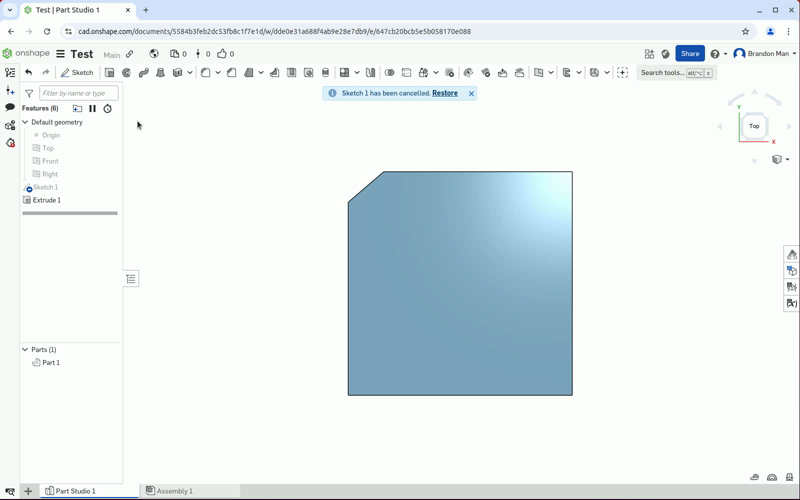
key(shift+h)
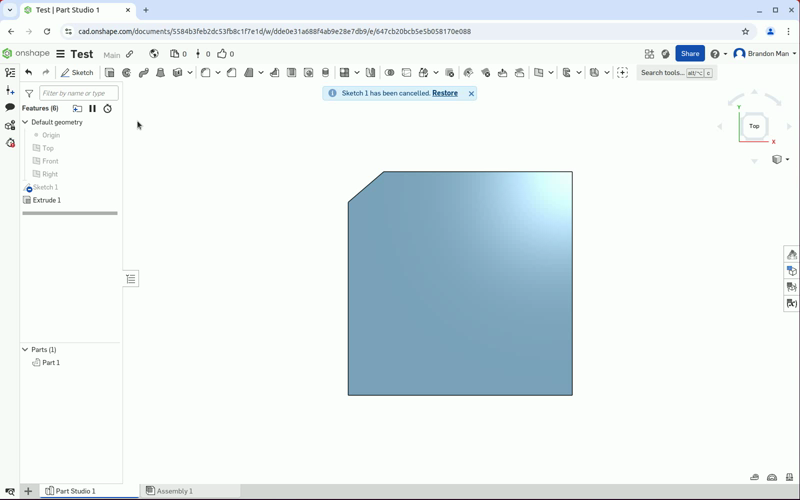
mouse_move(73, 189)
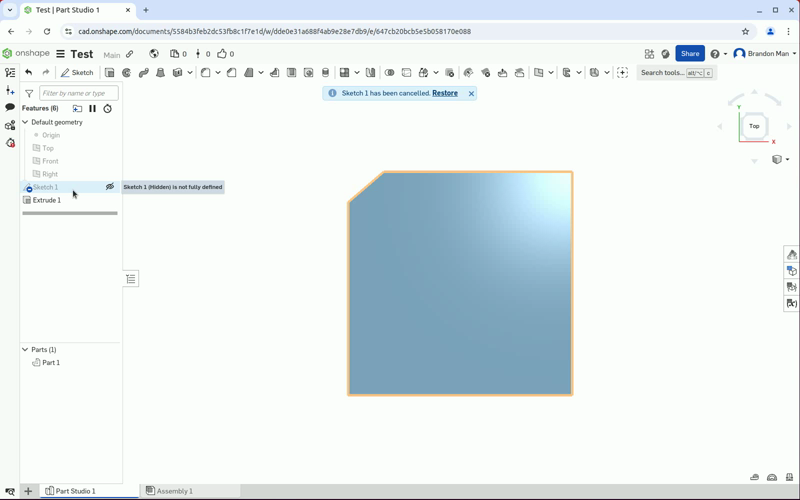
click(73, 189)
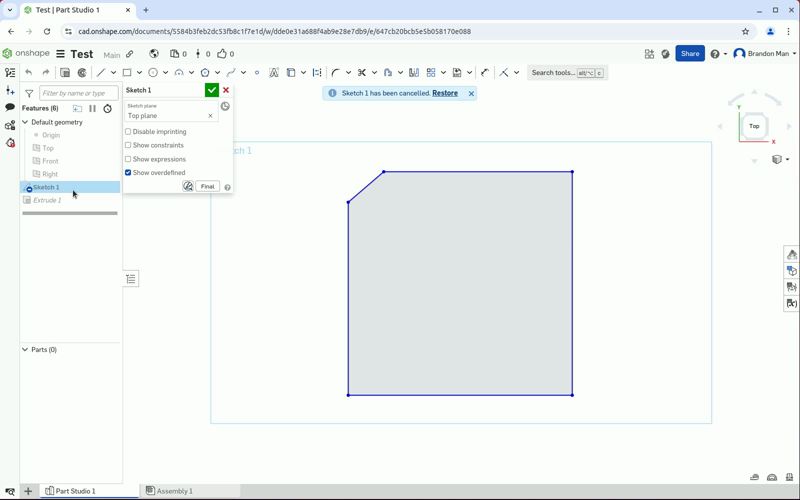
mouse_move(229, 92)
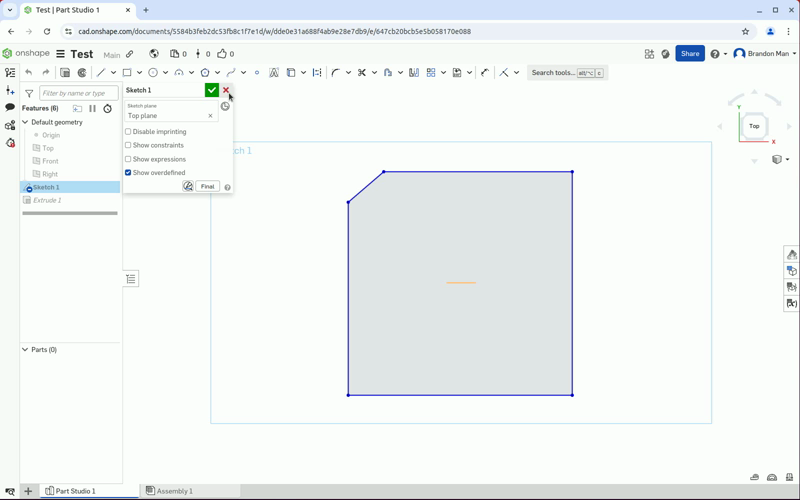
click(229, 92)
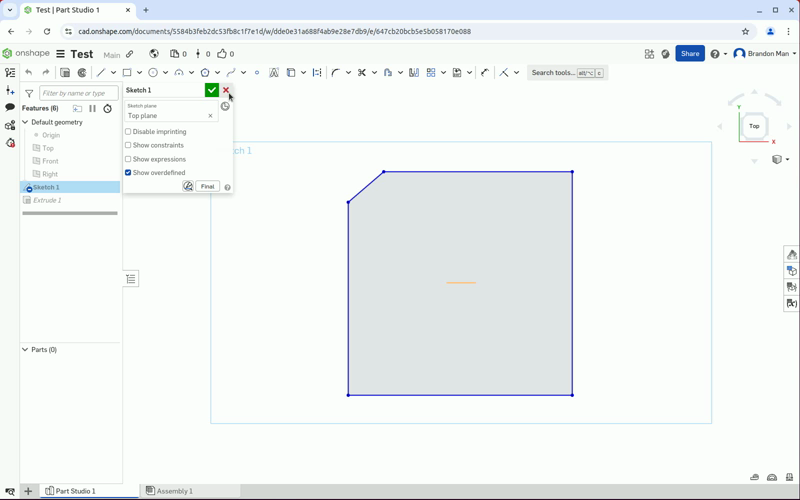
key(shift+s)
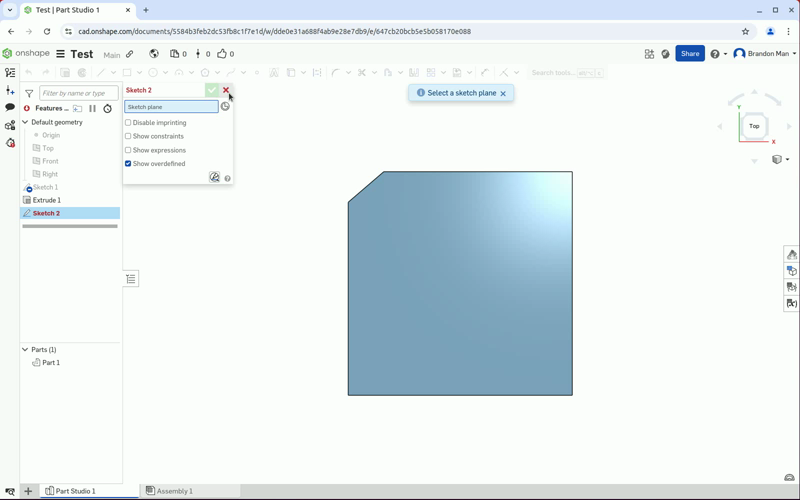
mouse_move(73, 150)
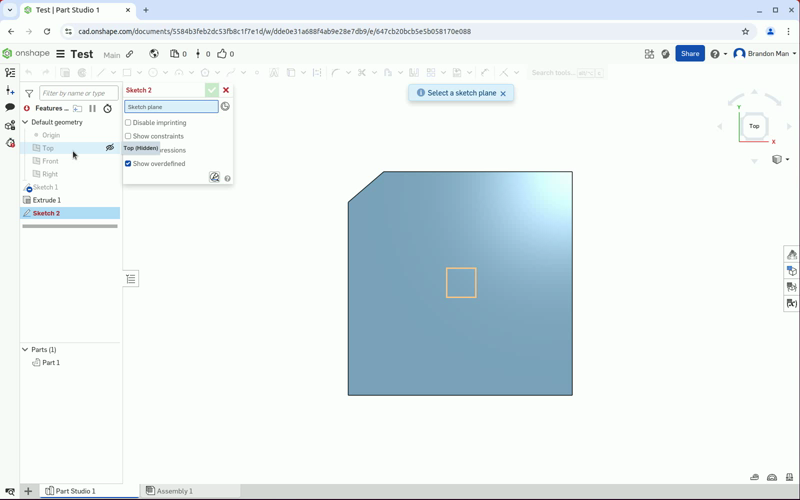
click(73, 150)
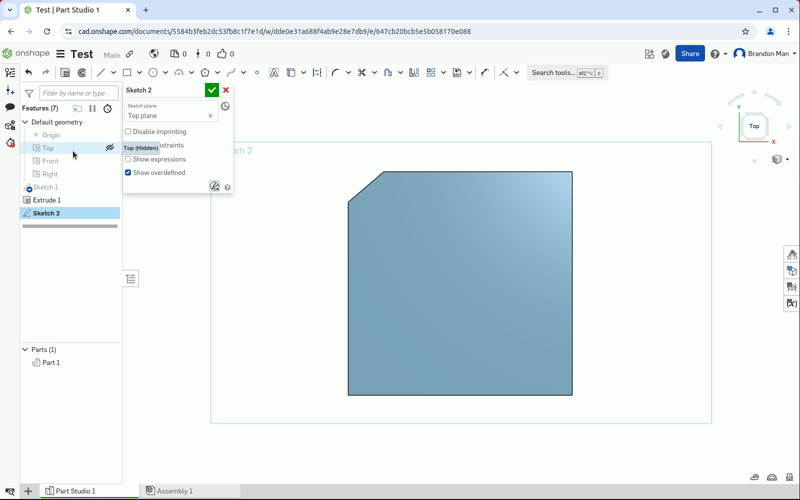
mouse_move(73, 352)
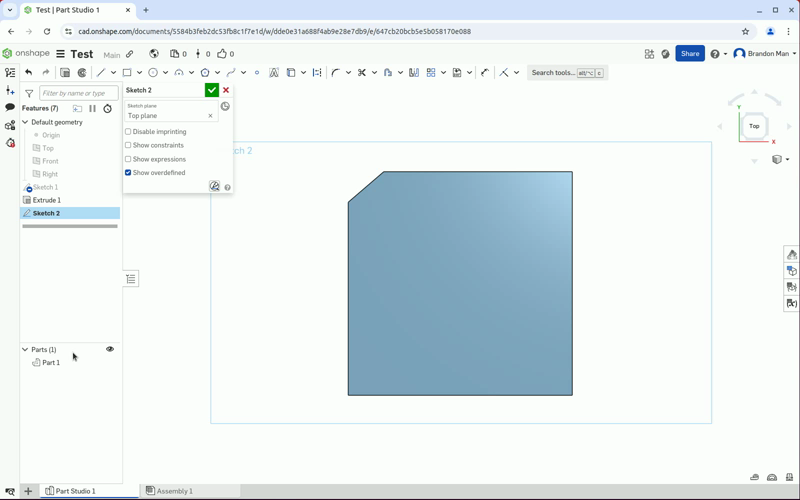
key(y)
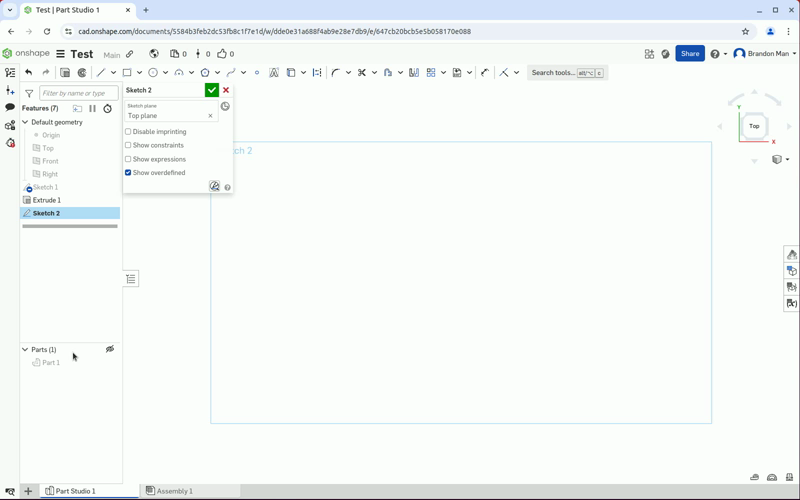
key(l)
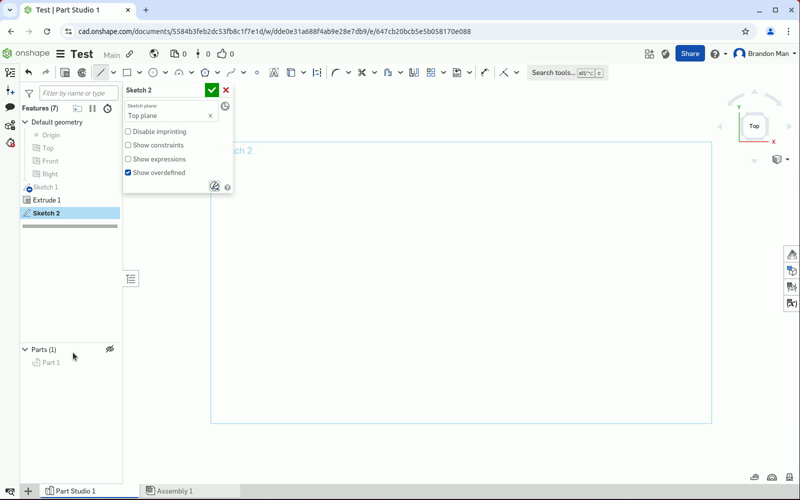
key_down(shift)
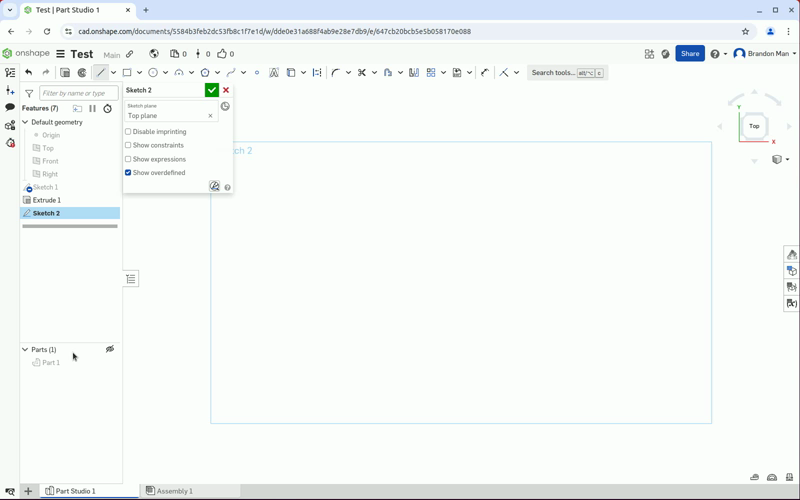
mouse_move(348, 201)
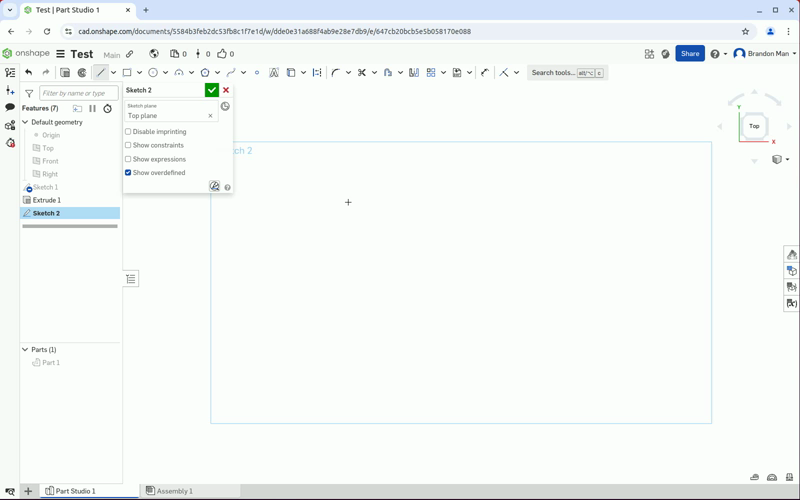
click(348, 201)
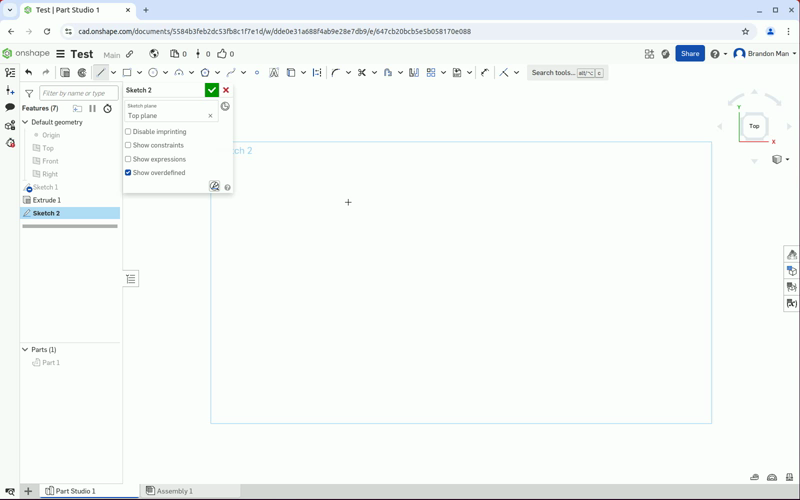
key_up(shift)
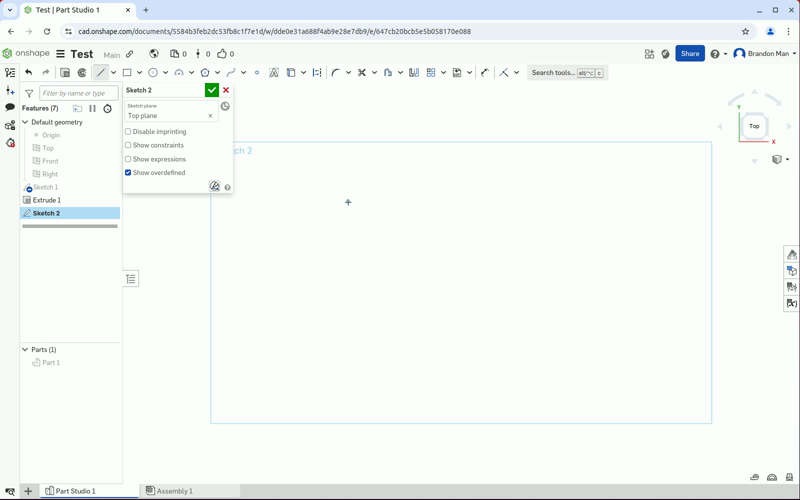
key_down(shift)
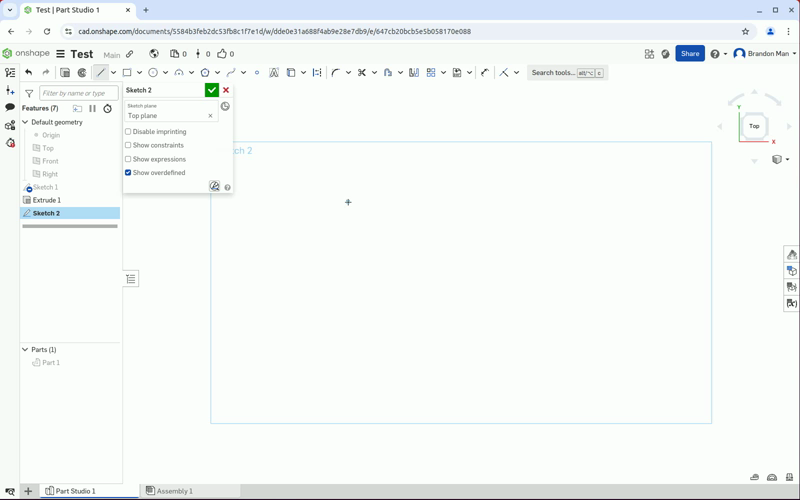
mouse_move(378, 201)
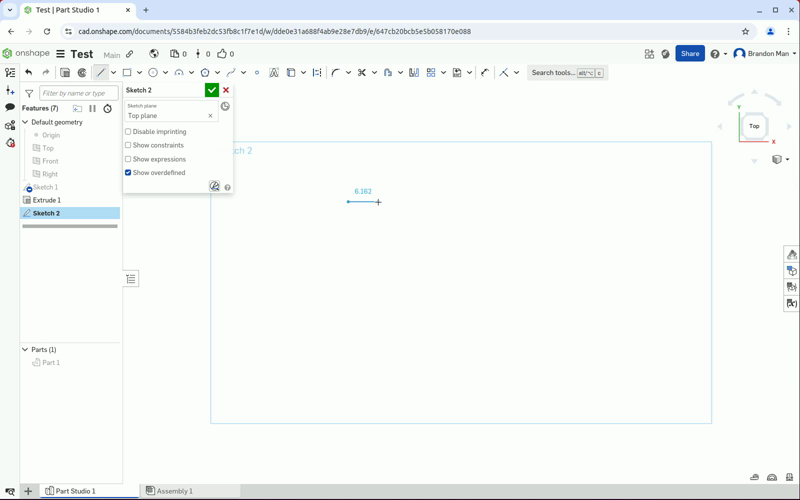
mouse_move(384, 169)
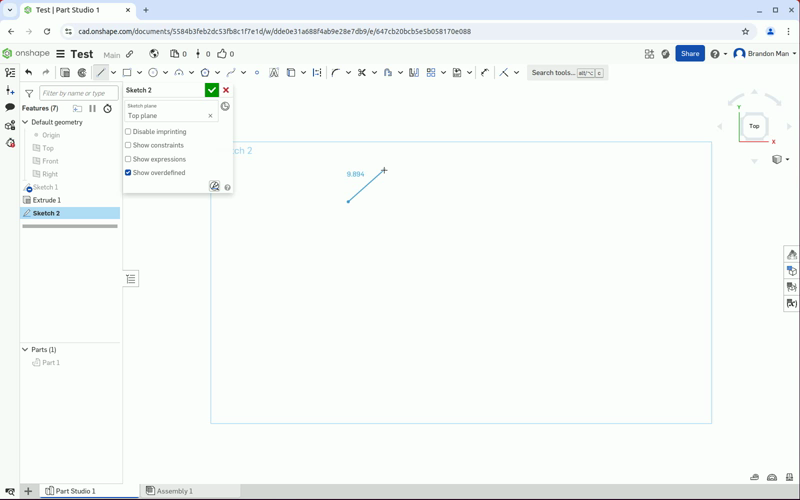
click(384, 169)
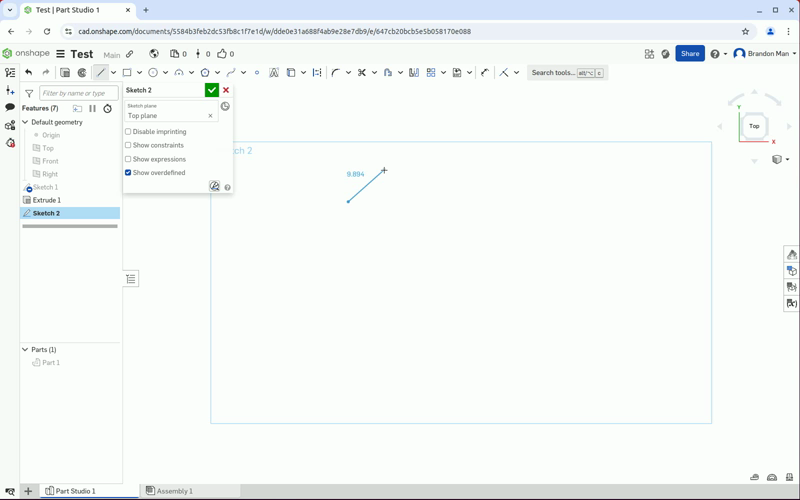
key_up(shift)
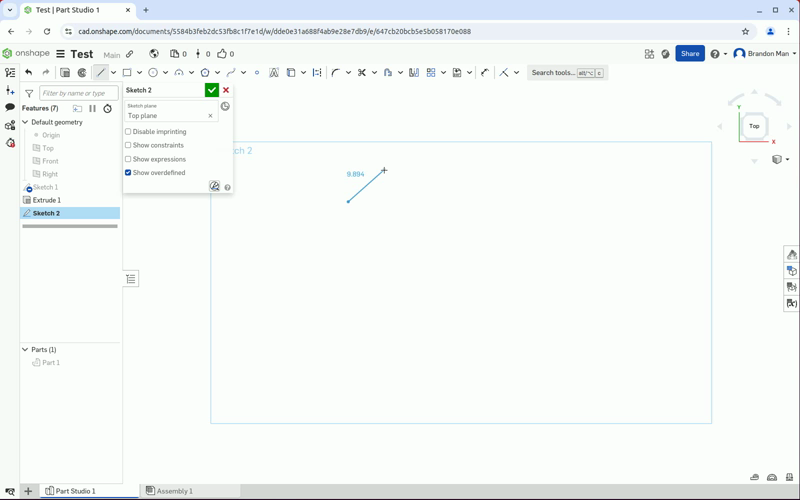
key_down(shift)
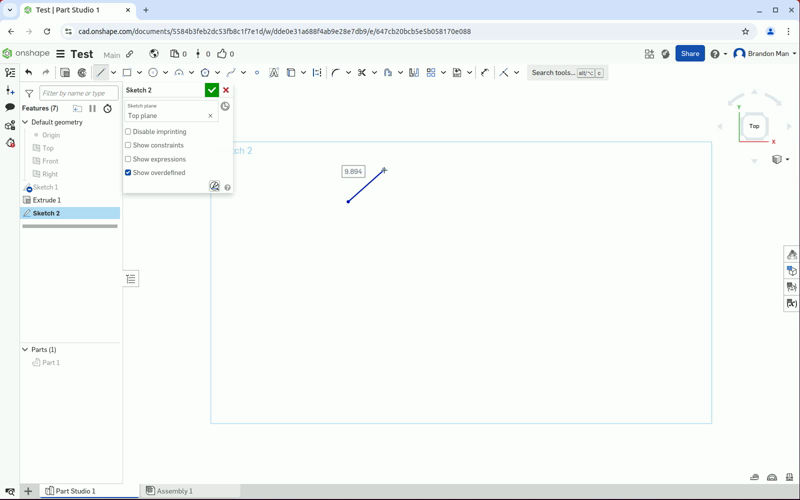
mouse_move(414, 169)
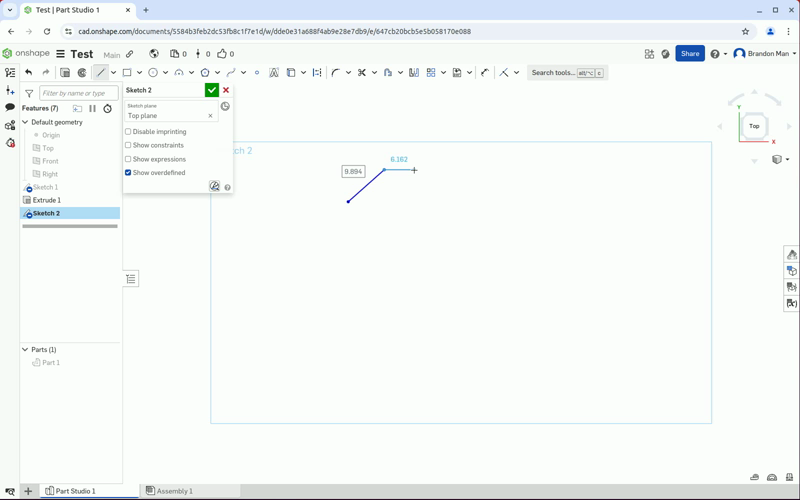
mouse_move(348, 169)
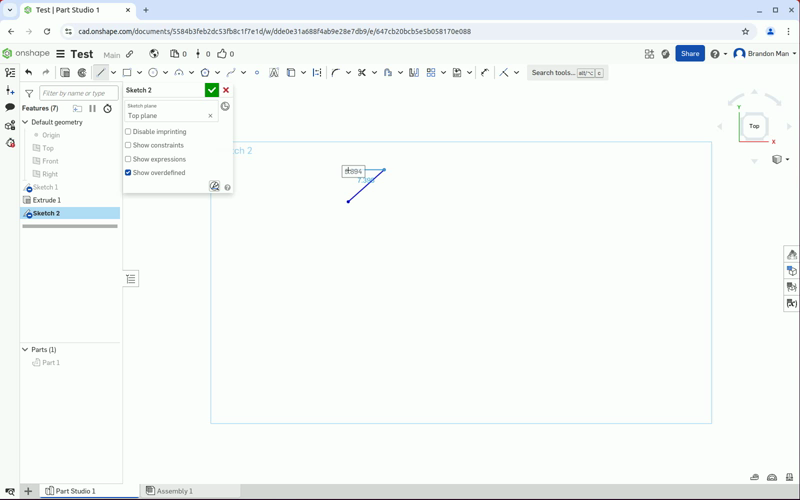
click(348, 169)
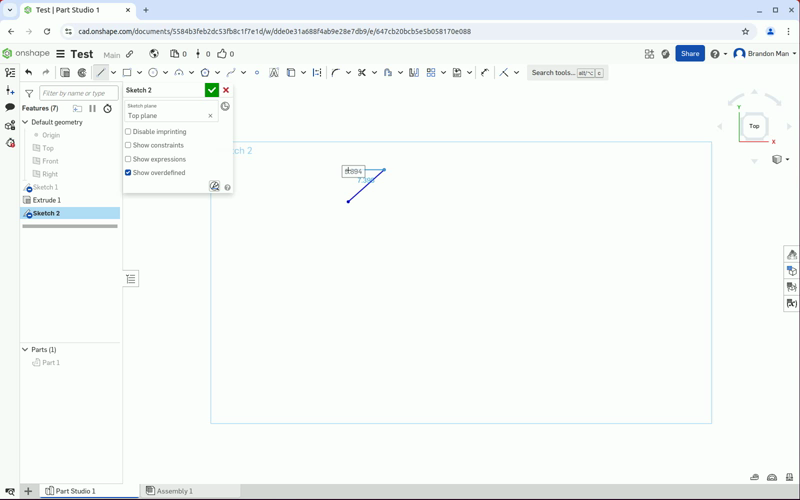
key_up(shift)
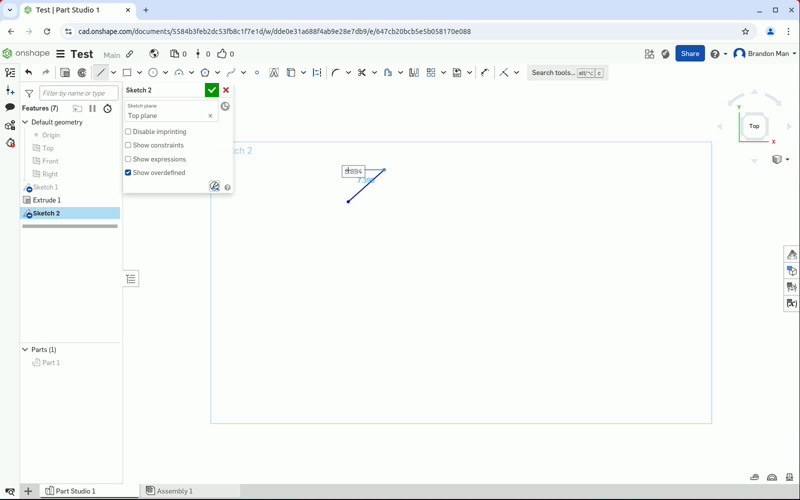
mouse_move(378, 169)
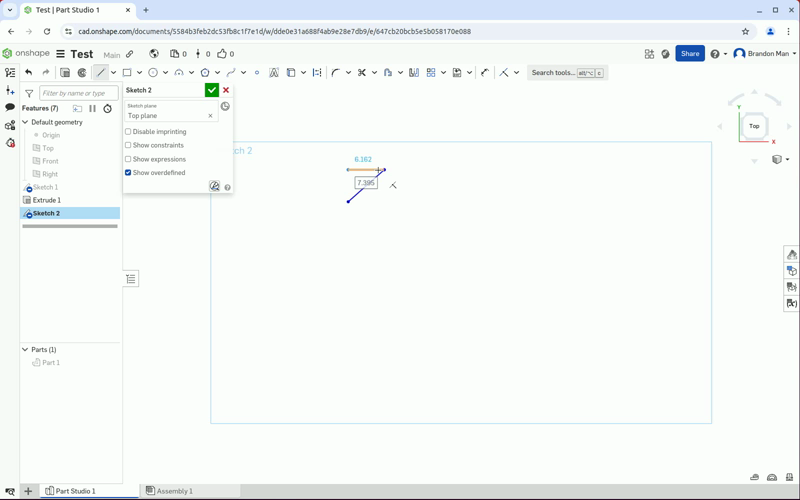
key_down(shift)
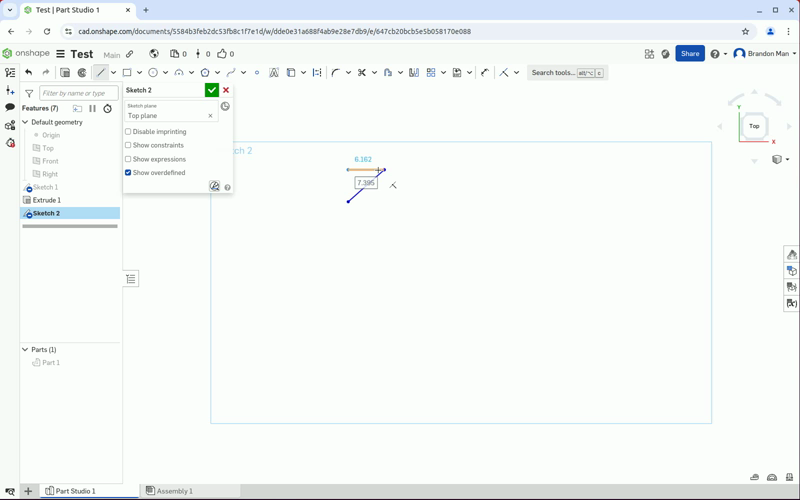
mouse_move(348, 201)
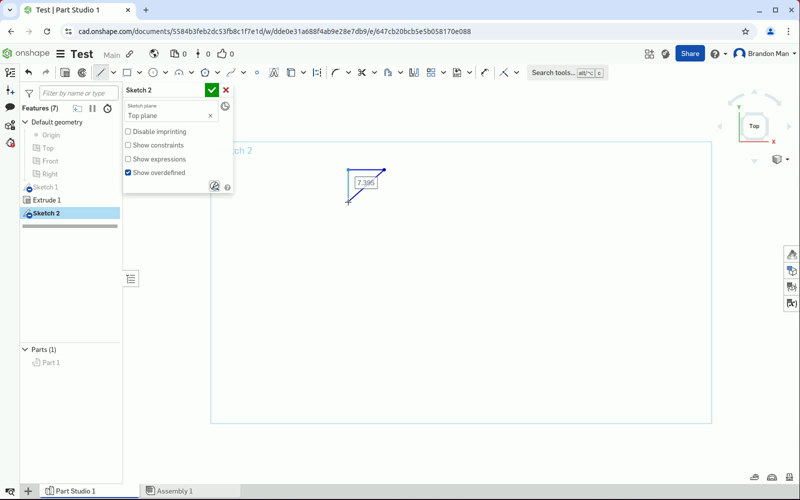
key_up(shift)
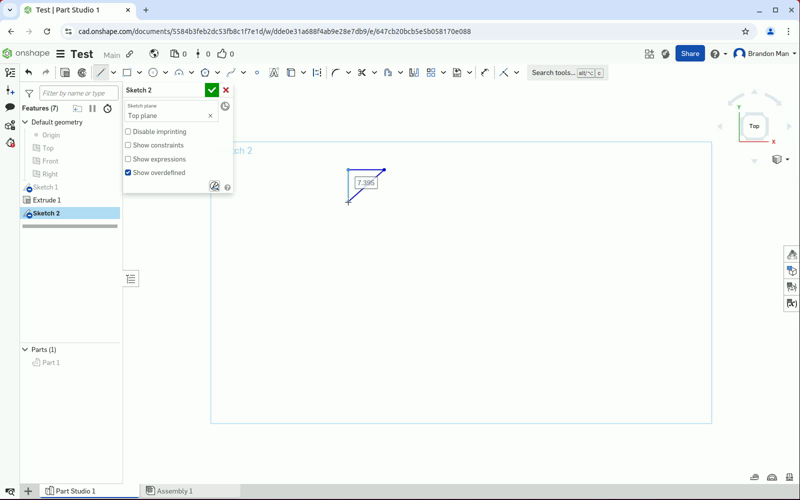
click(348, 201)
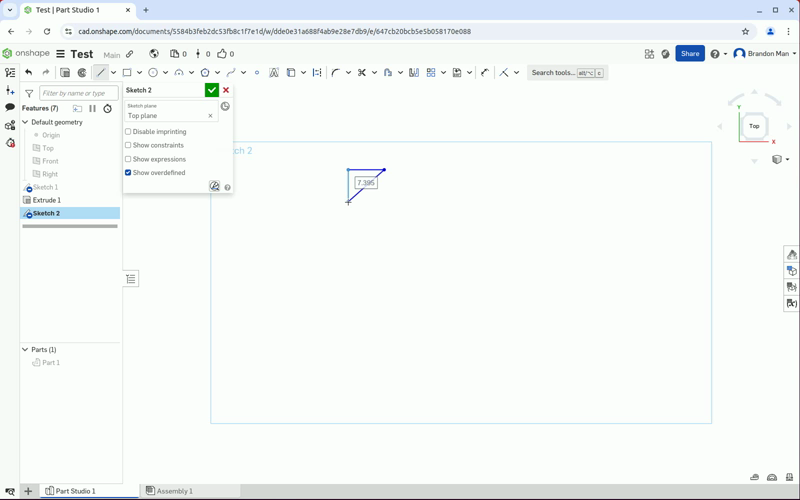
key(esc)
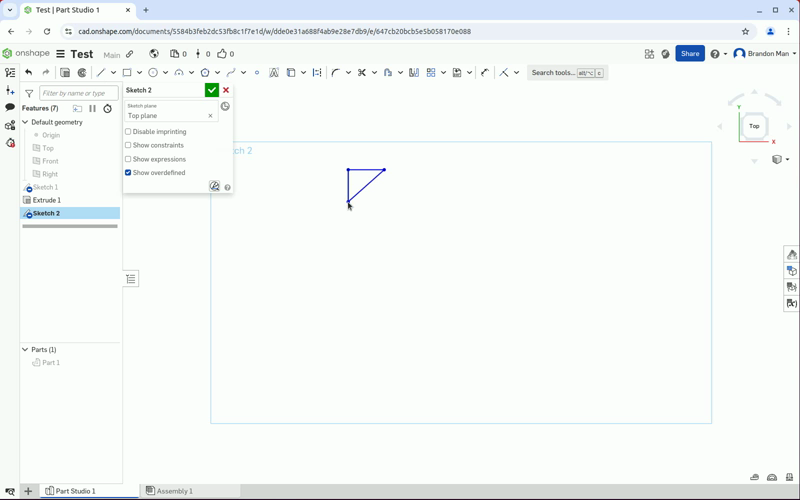
mouse_move(371, 180)
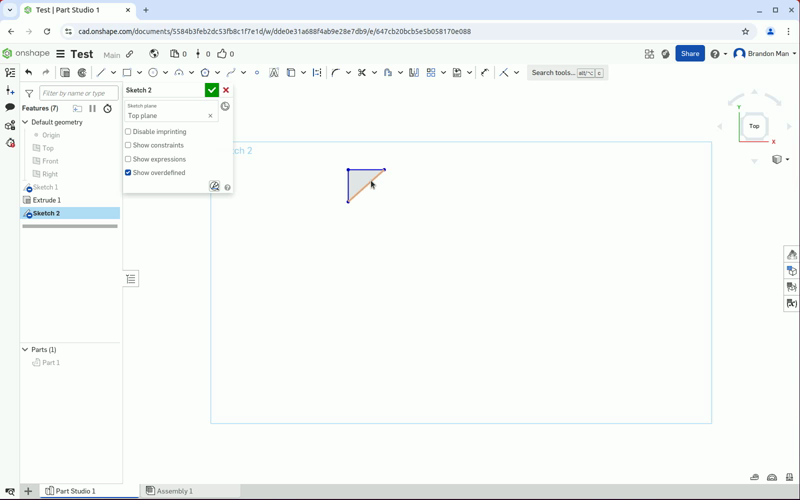
scroll(6)
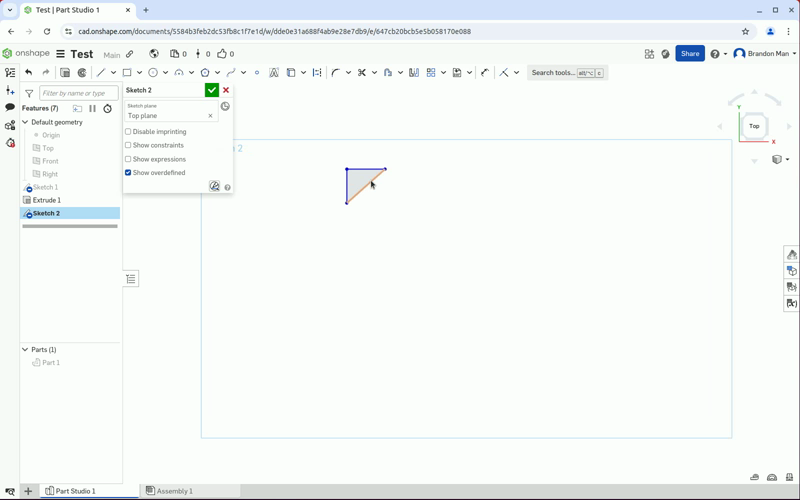
scroll(6)
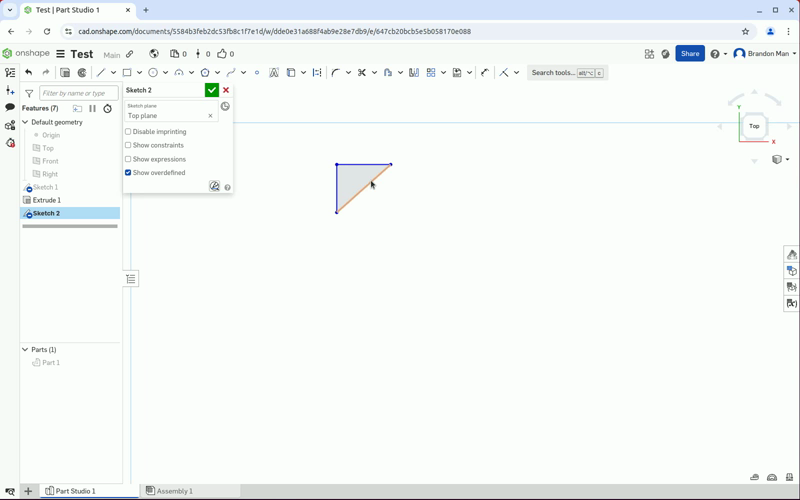
scroll(6)
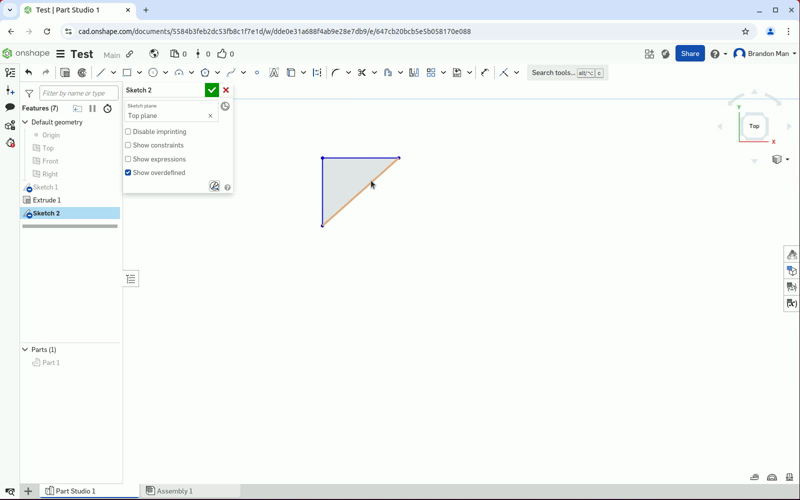
scroll(6)
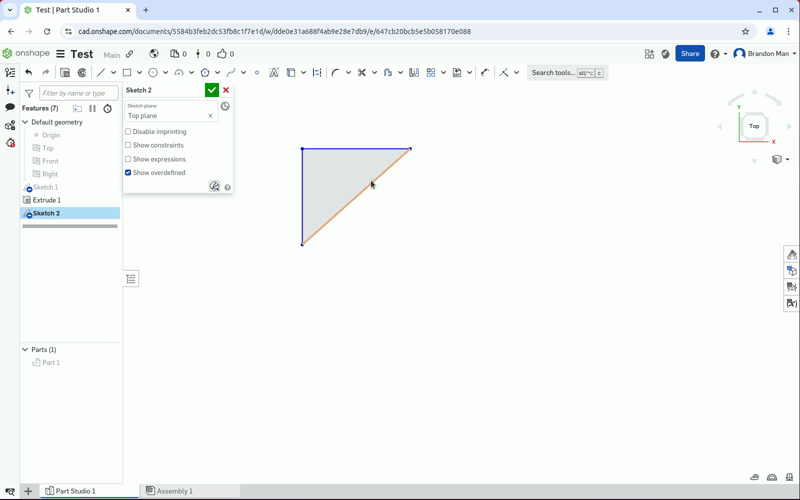
scroll(6)
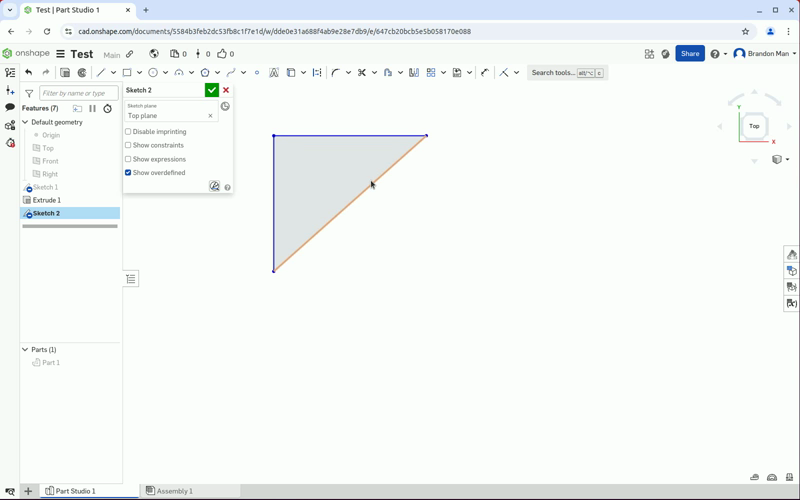
scroll(6)
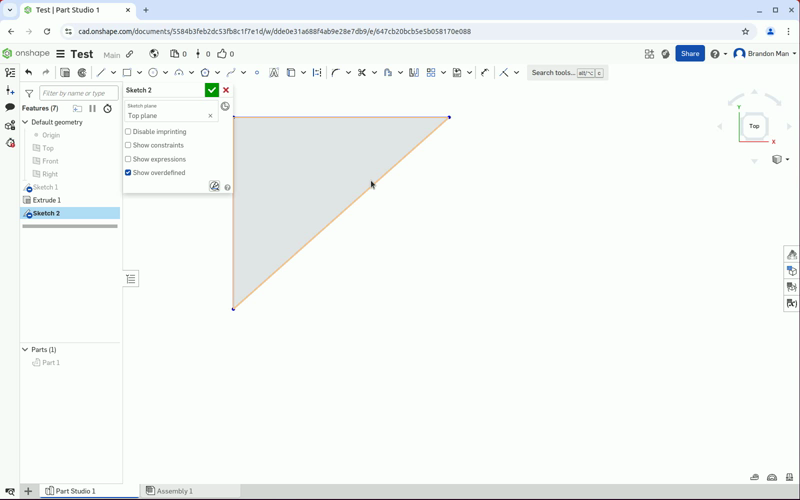
scroll(6)
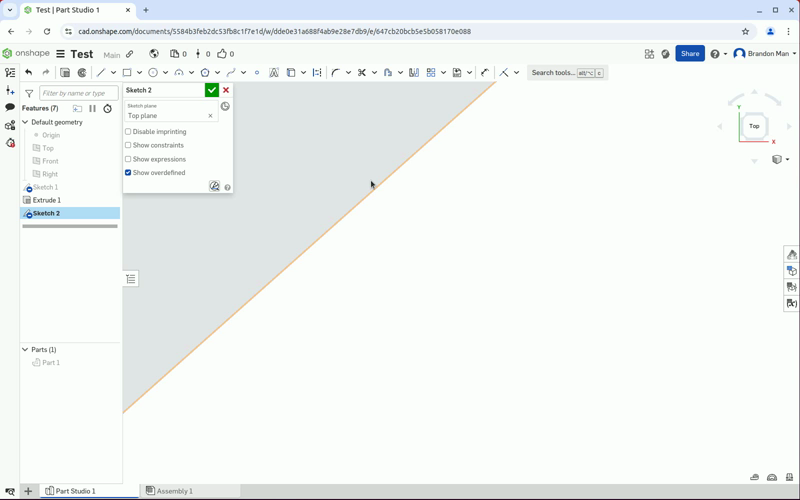
click(371, 180)
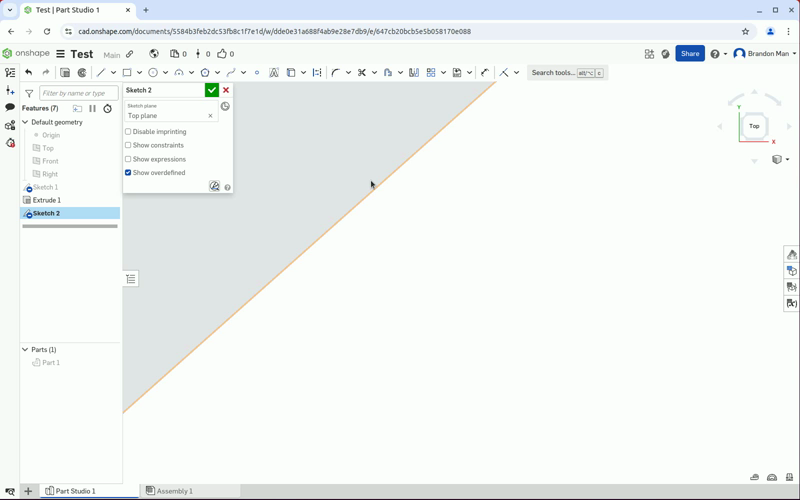
scroll(-6)
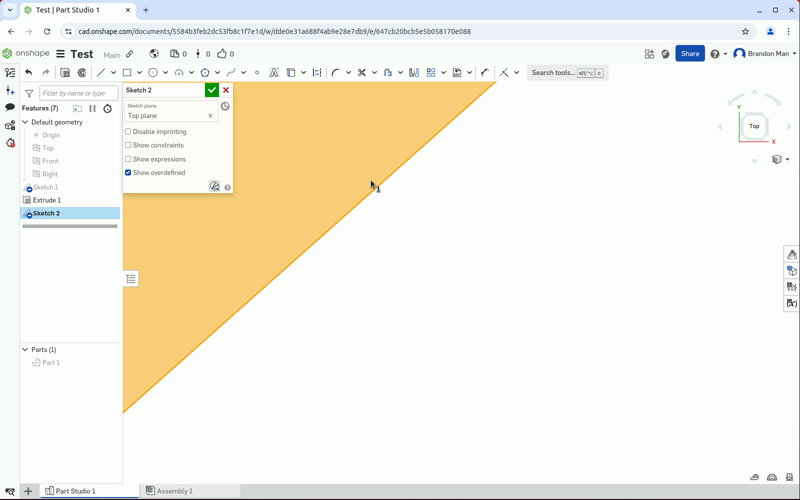
scroll(-6)
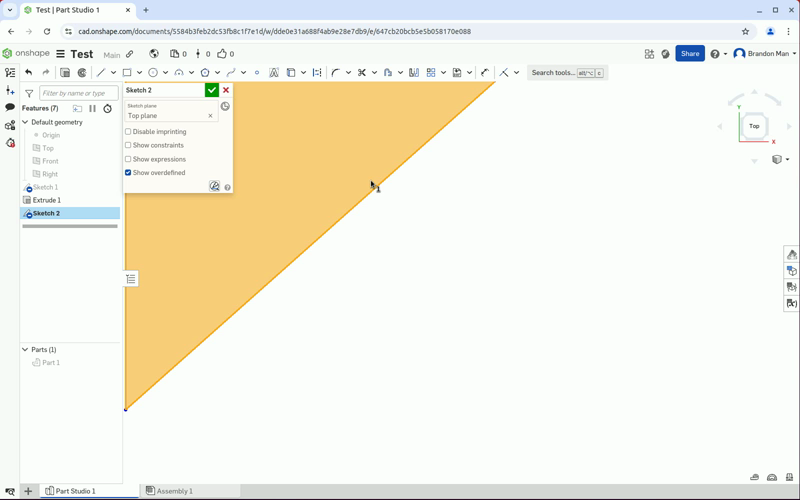
scroll(-6)
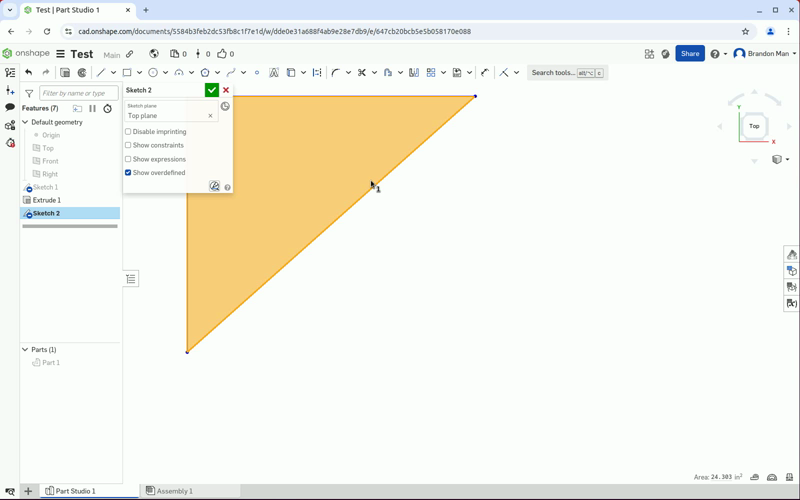
scroll(-6)
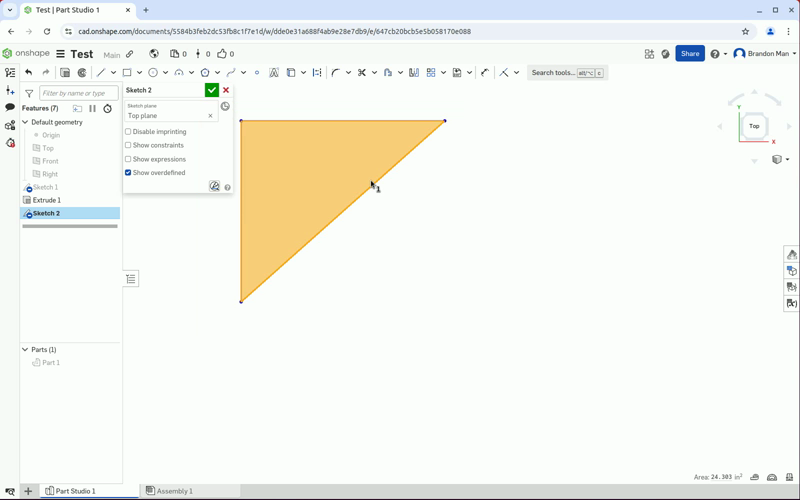
scroll(-6)
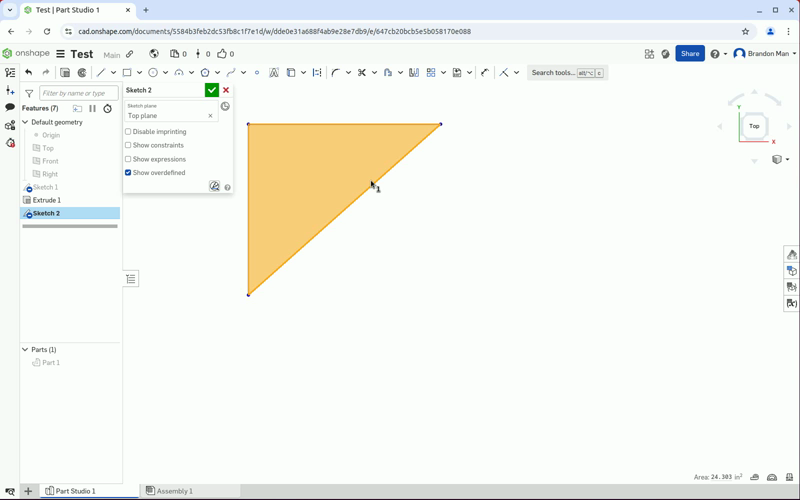
scroll(-6)
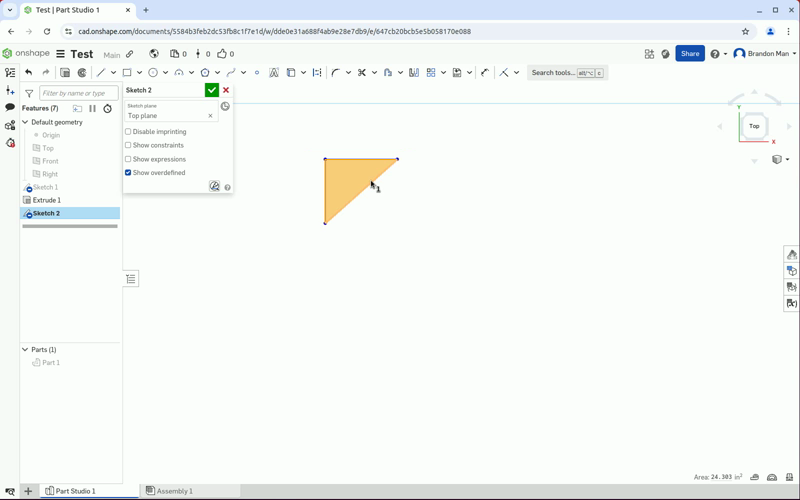
scroll(-6)
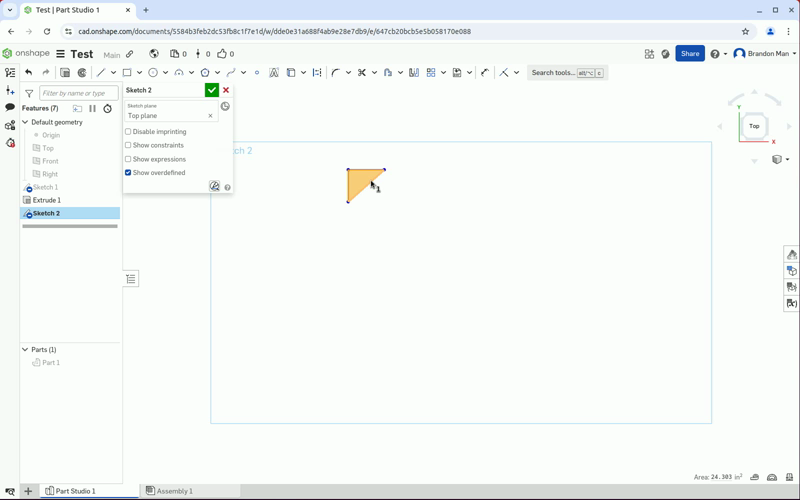
mouse_move(73, 352)
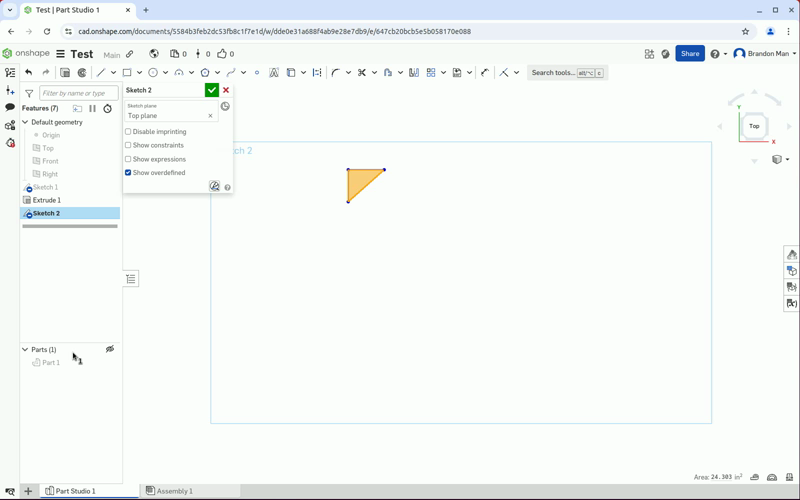
key(shift+y)
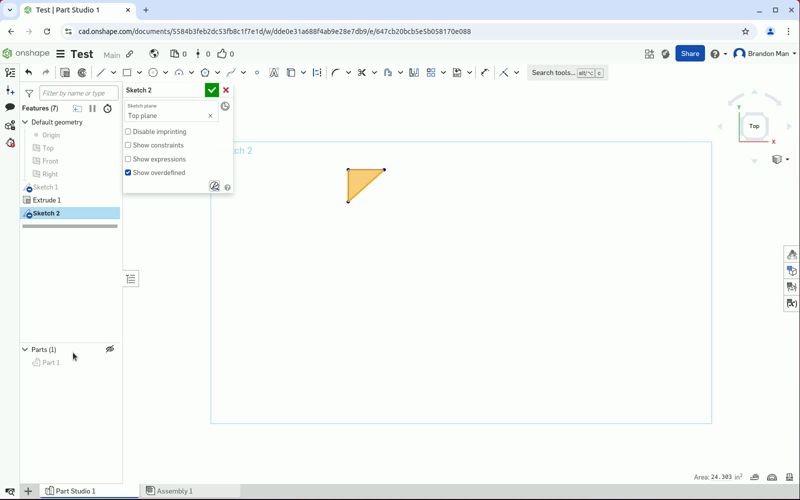
key(shift+e)
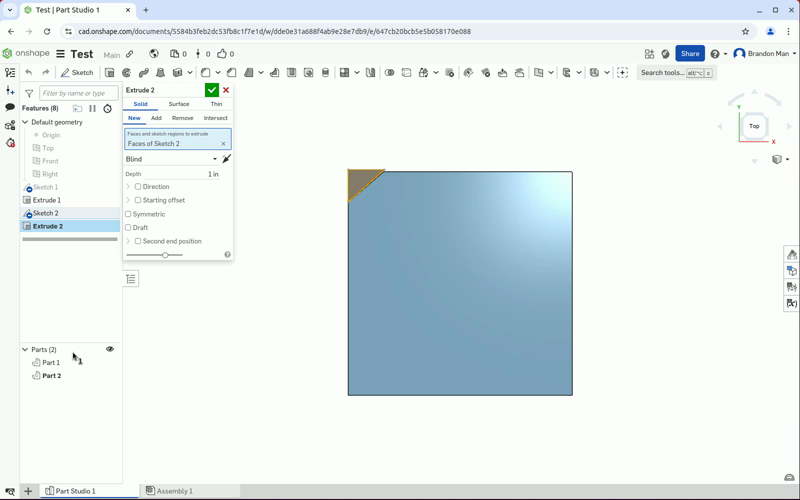
mouse_move(143, 106)
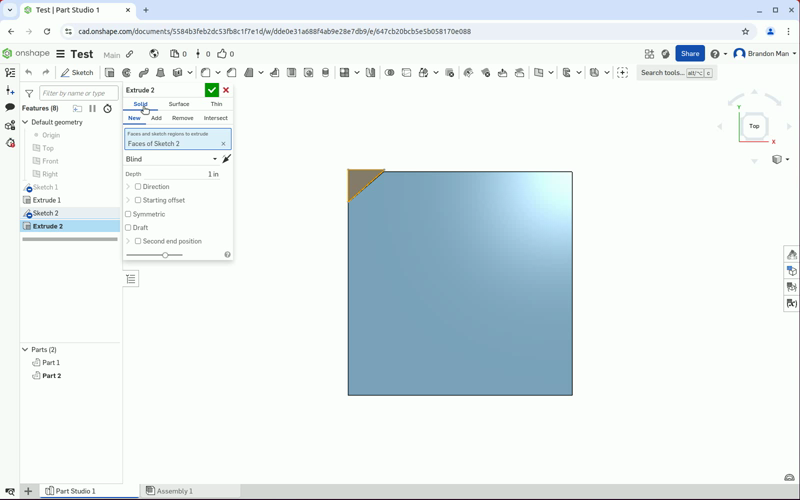
click(143, 106)
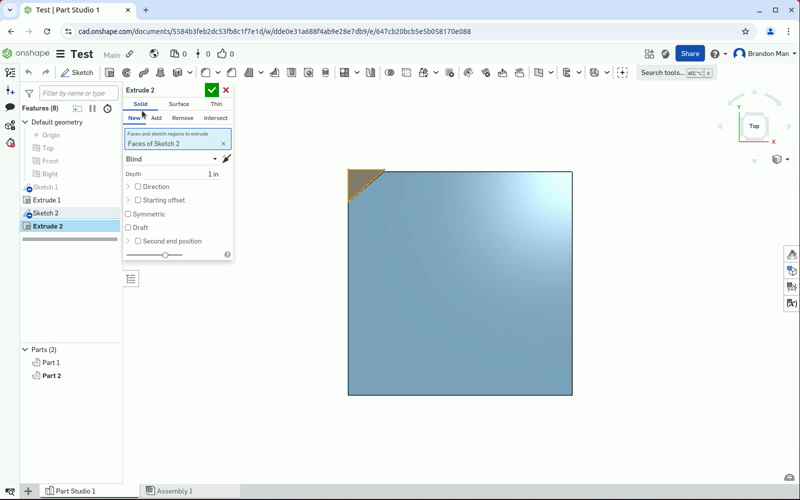
mouse_move(137, 120)
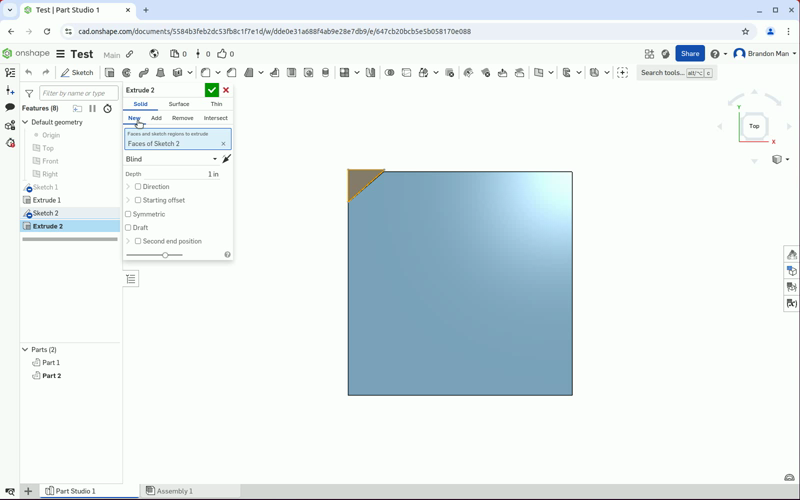
click(137, 120)
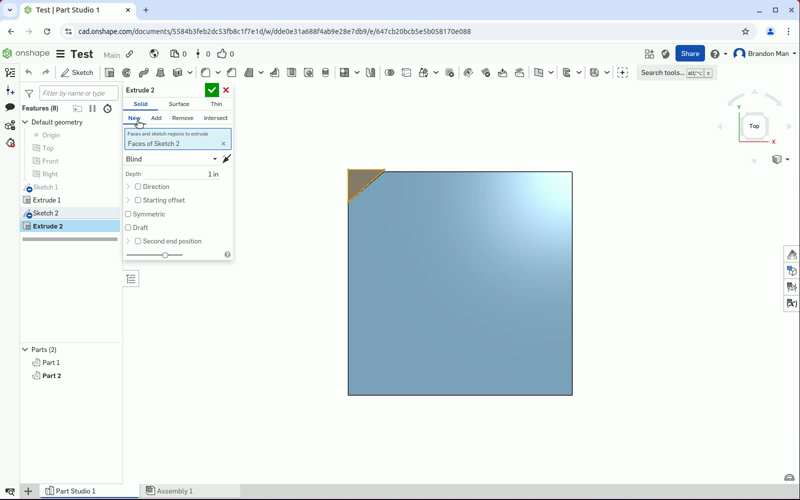
key(tab, 4)
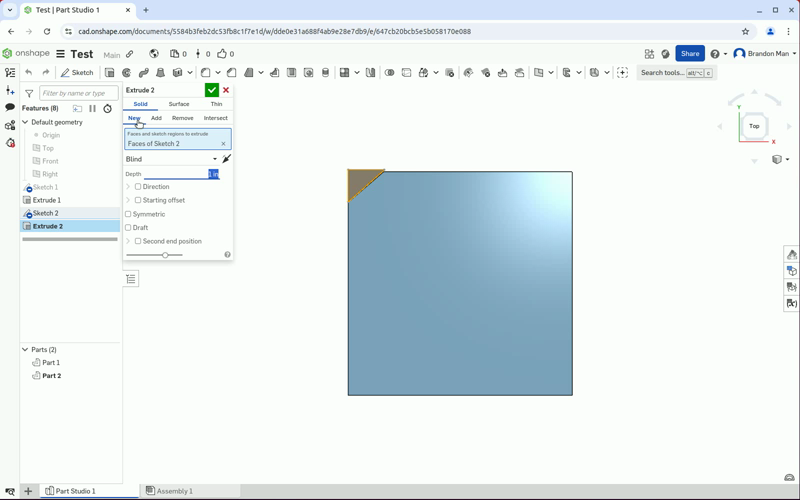
text(1.444)
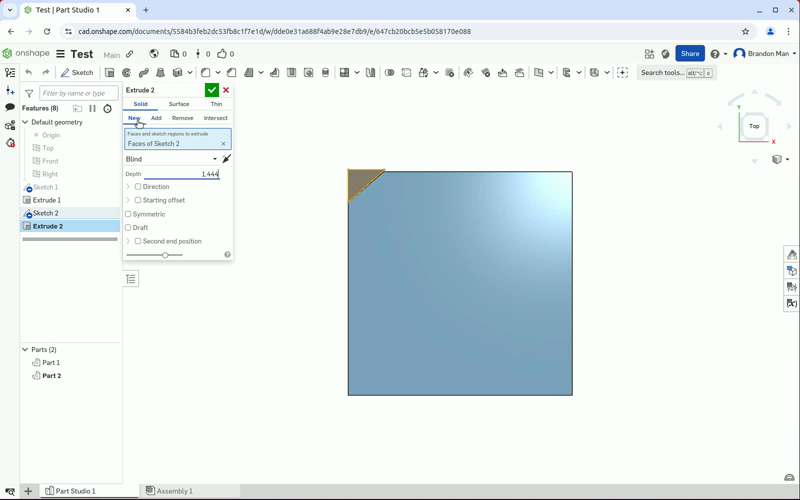
key(enter)
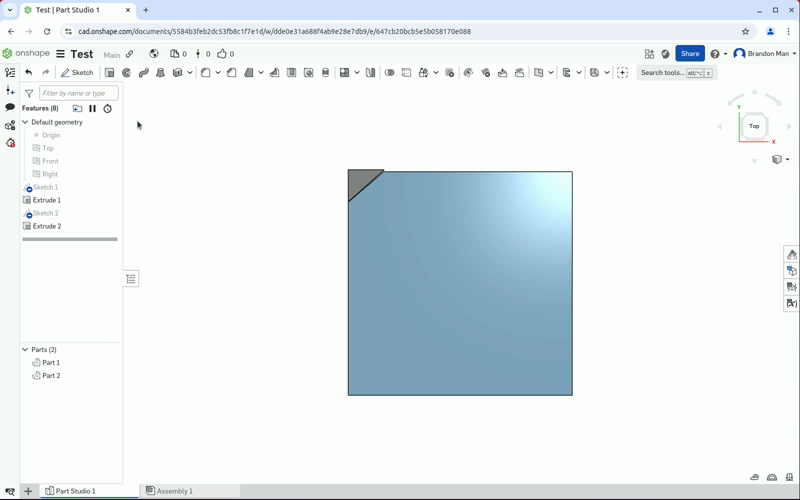
key(shift+h)
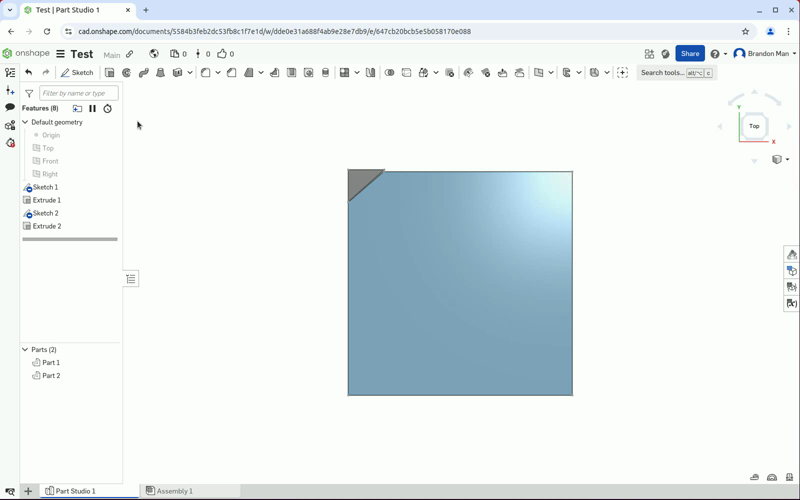
key(shift+h)
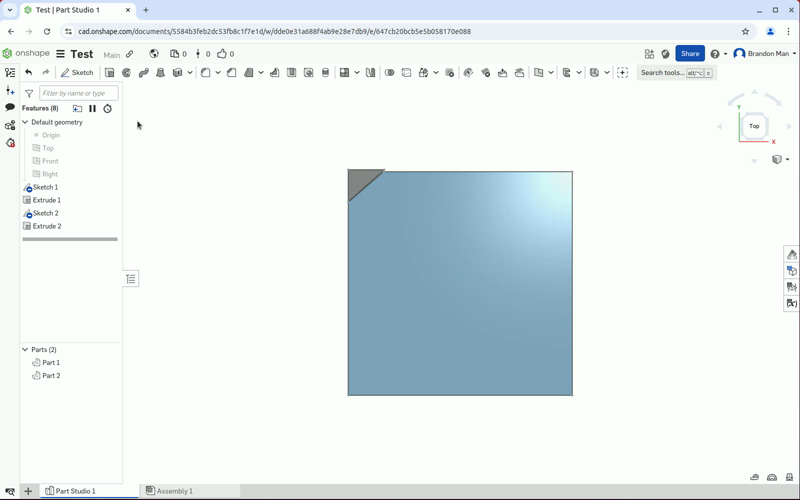
key(shift+7)
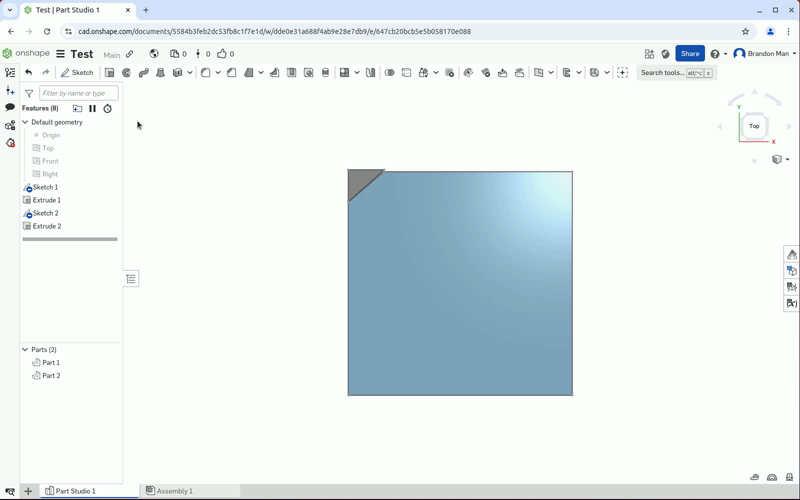
key(up, 3)
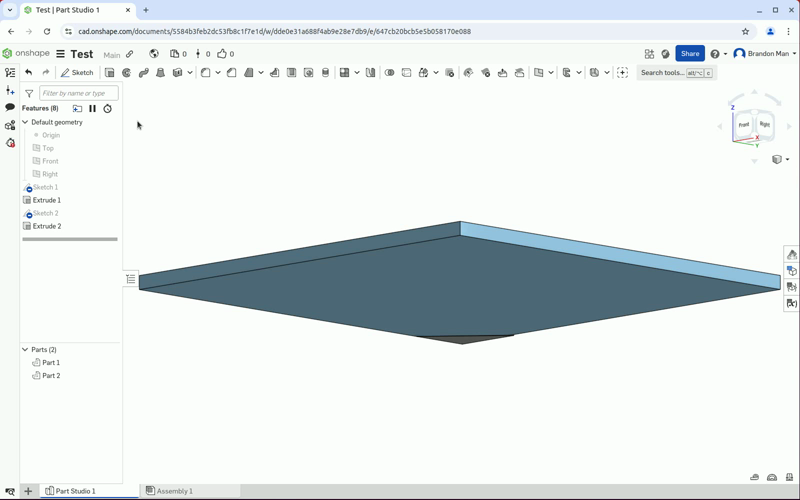
key(left, 3)
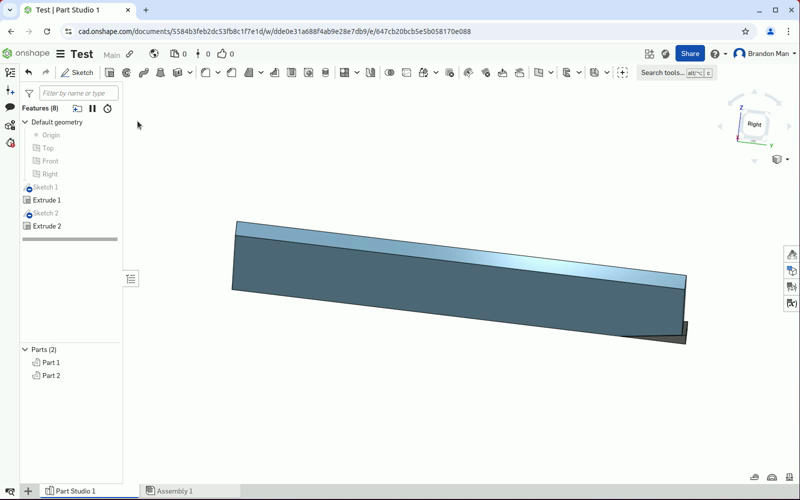
key(right, 3)
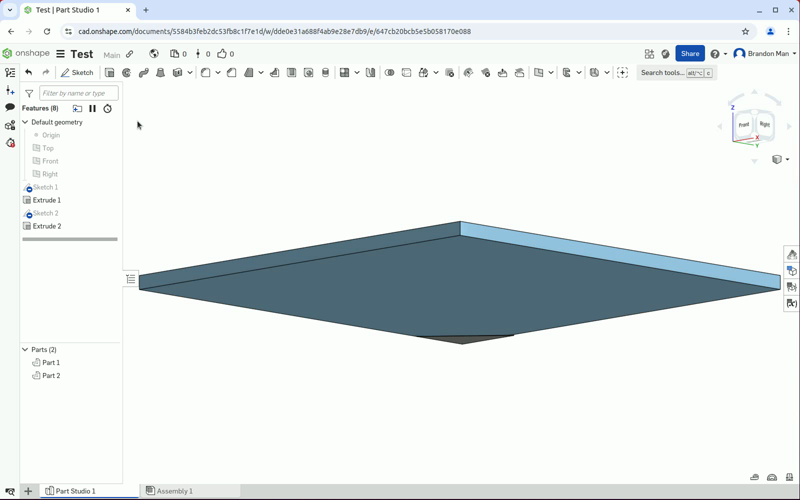
key(down, 3)
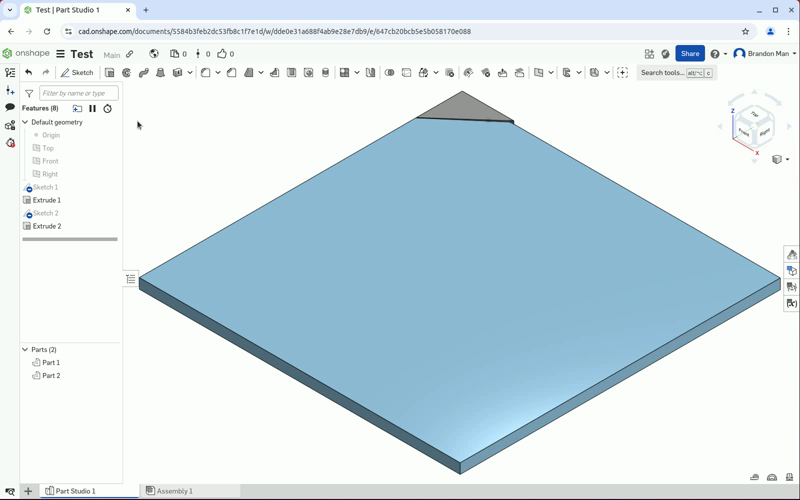
mouse_move(73, 189)
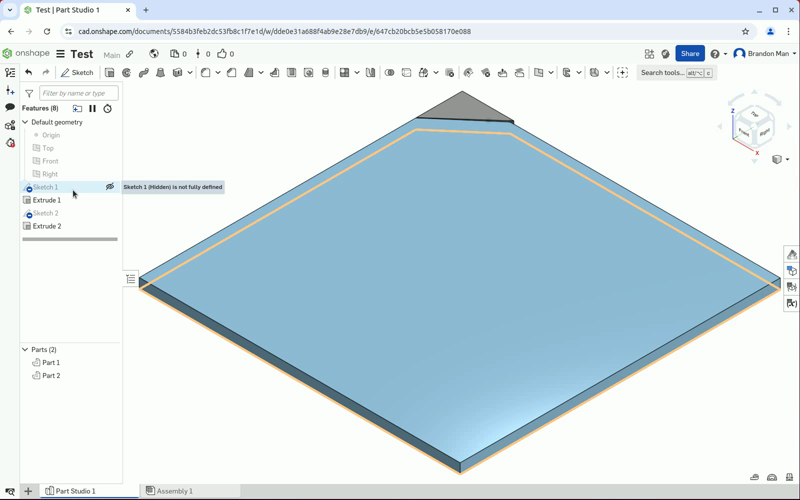
click(73, 189)